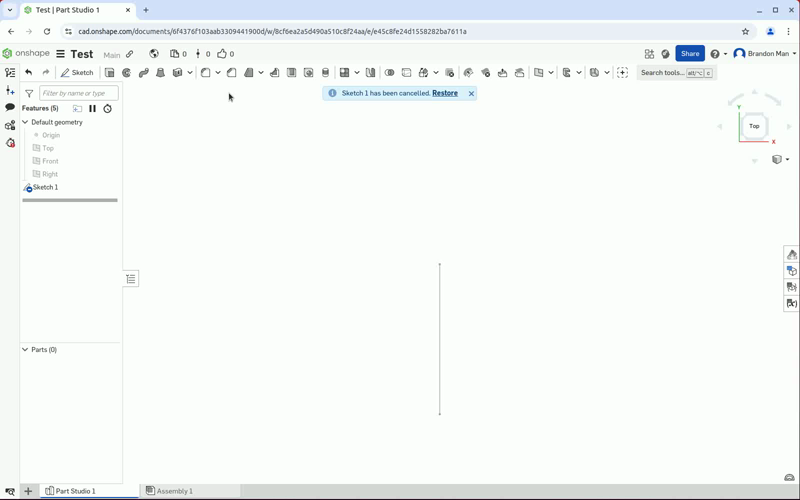
key(shift+h)
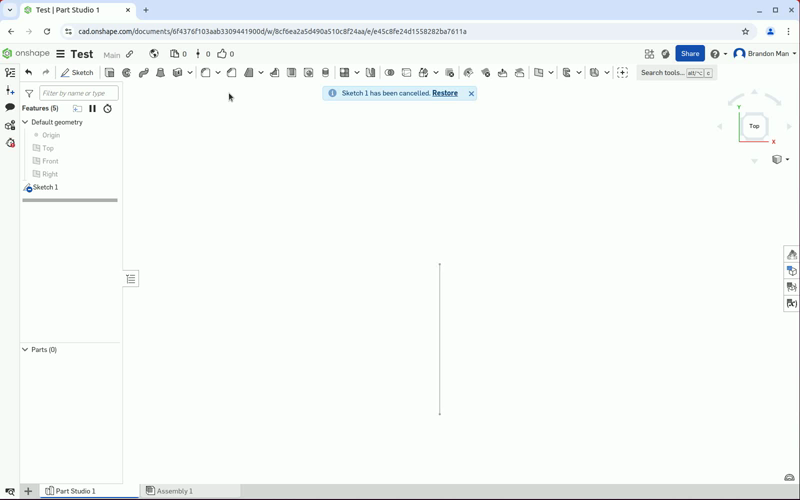
key(shift+s)
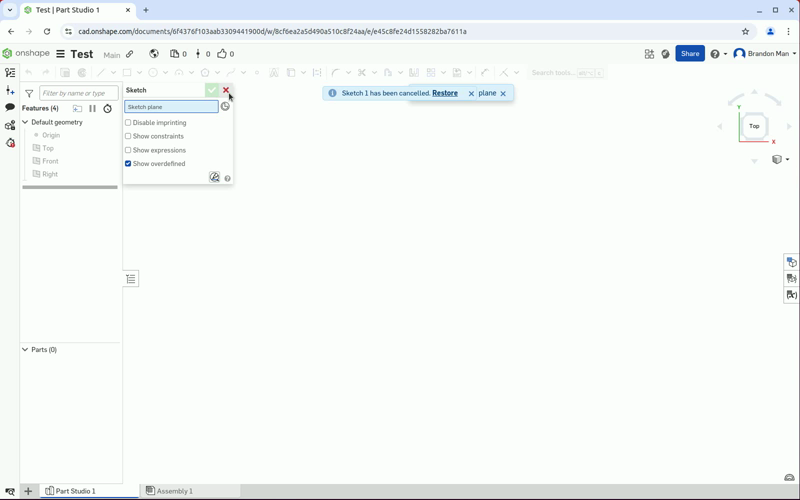
mouse_move(73, 150)
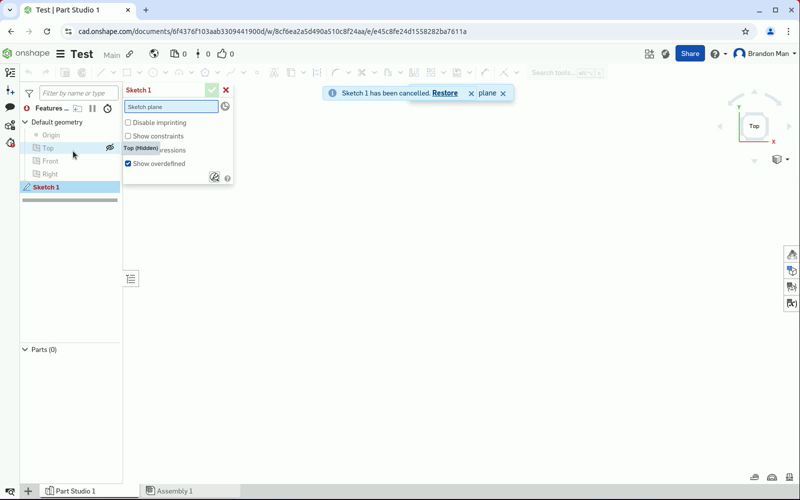
click(73, 150)
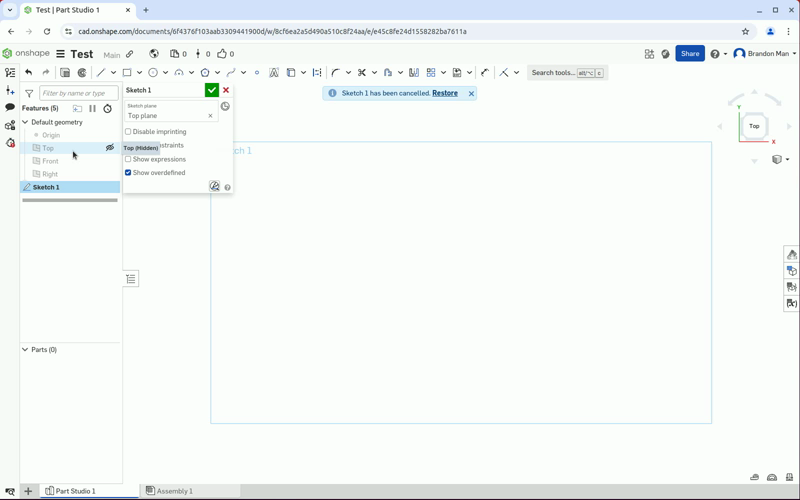
mouse_move(73, 352)
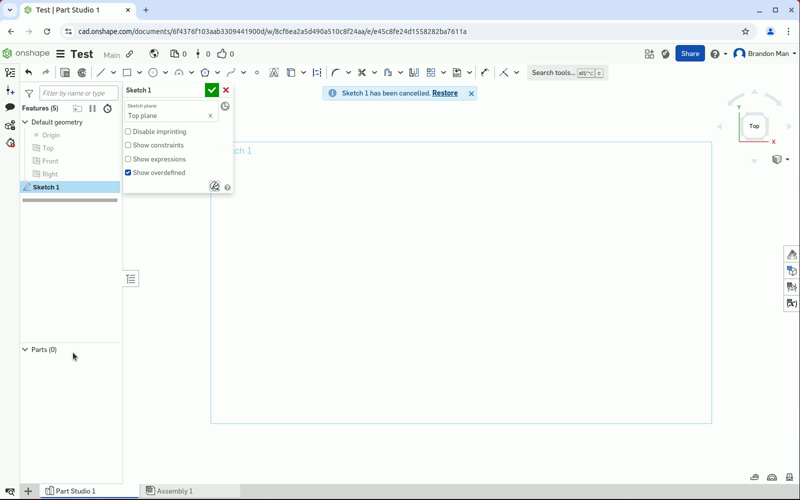
key(y)
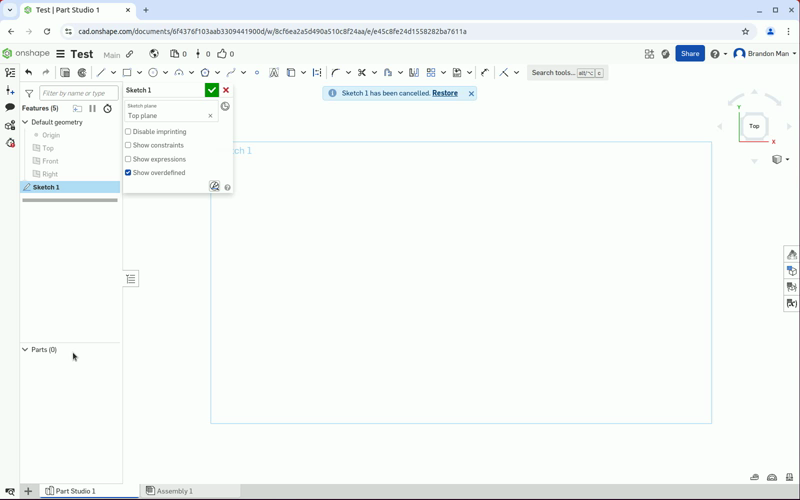
key(l)
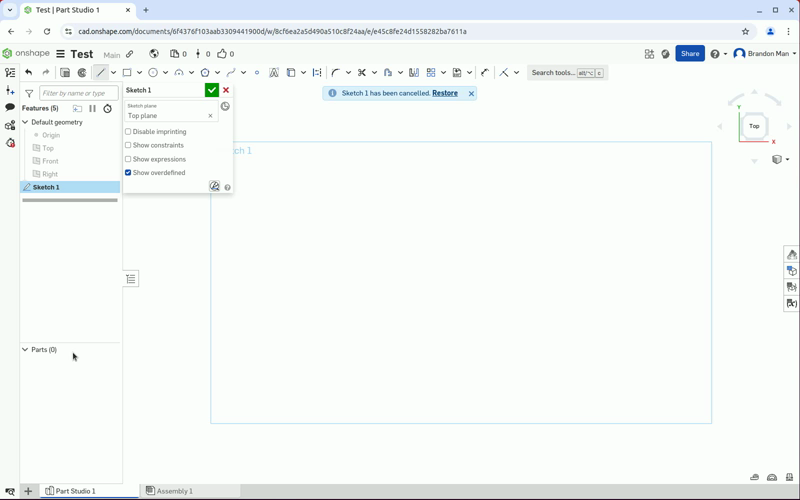
key_down(shift)
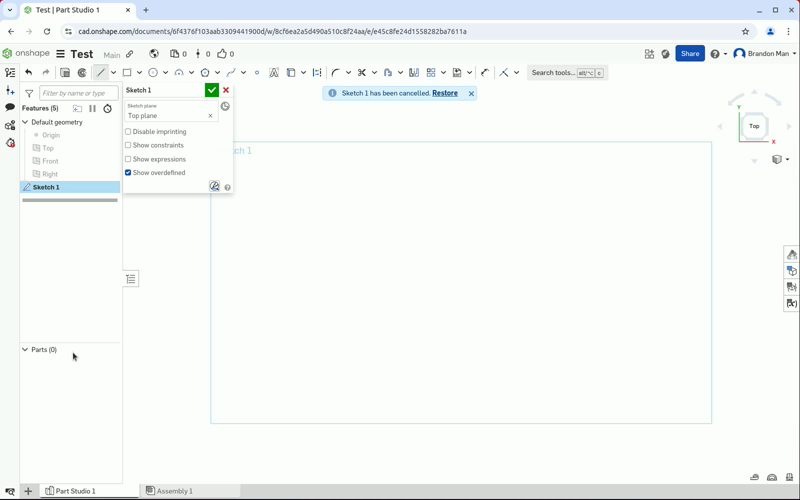
mouse_move(365, 395)
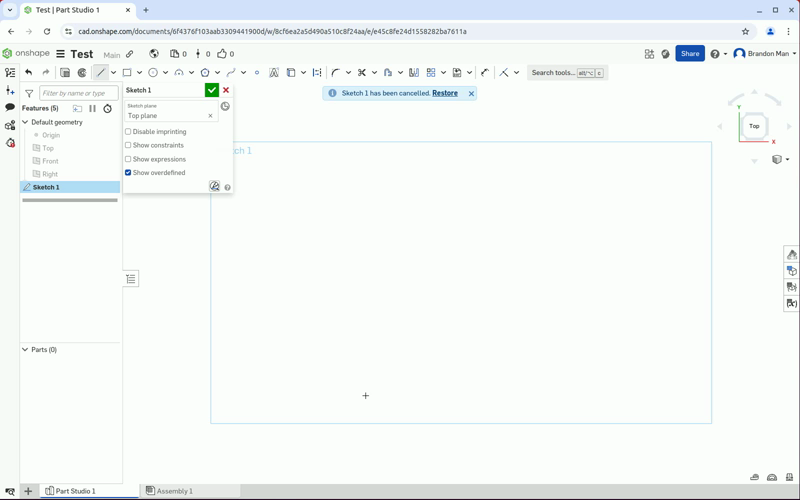
click(365, 395)
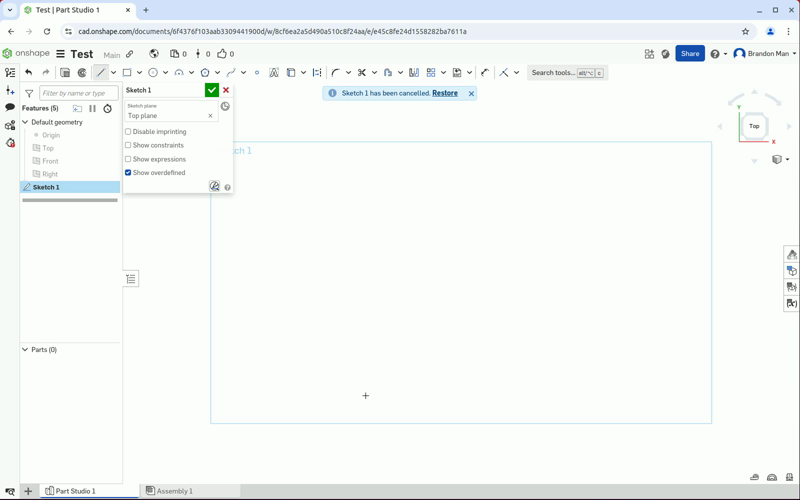
key_up(shift)
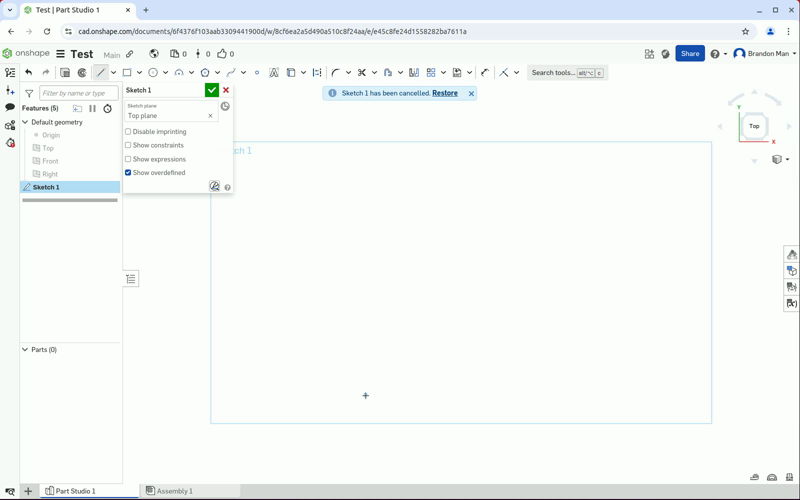
key_down(shift)
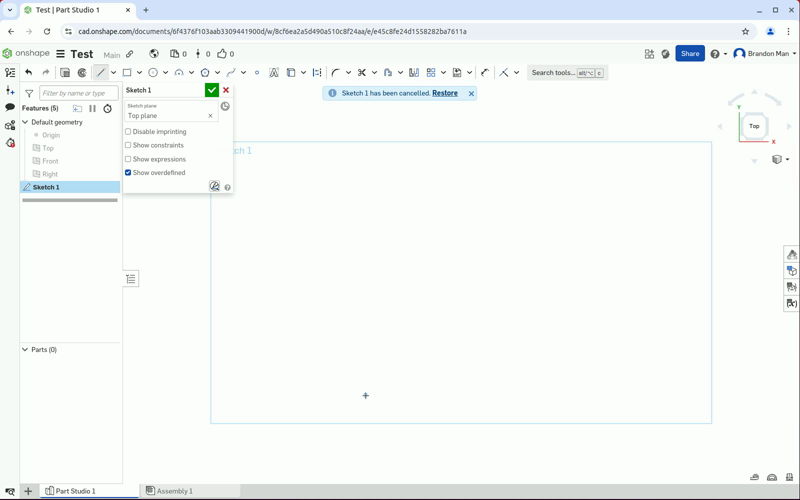
mouse_move(554, 395)
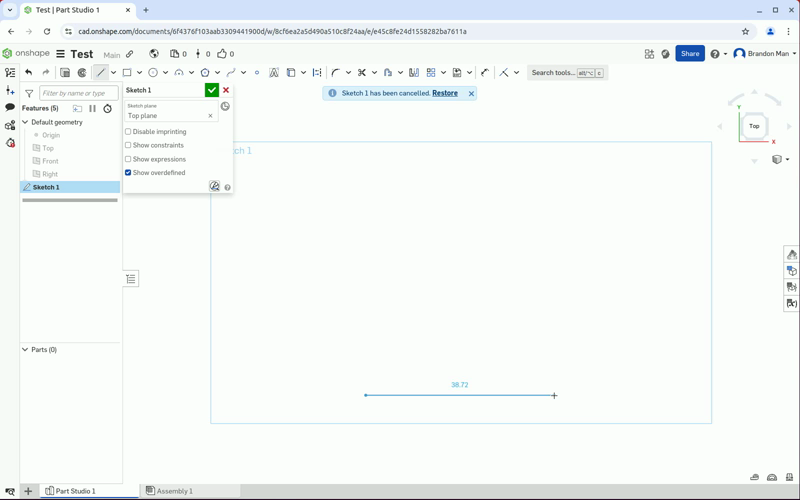
click(554, 395)
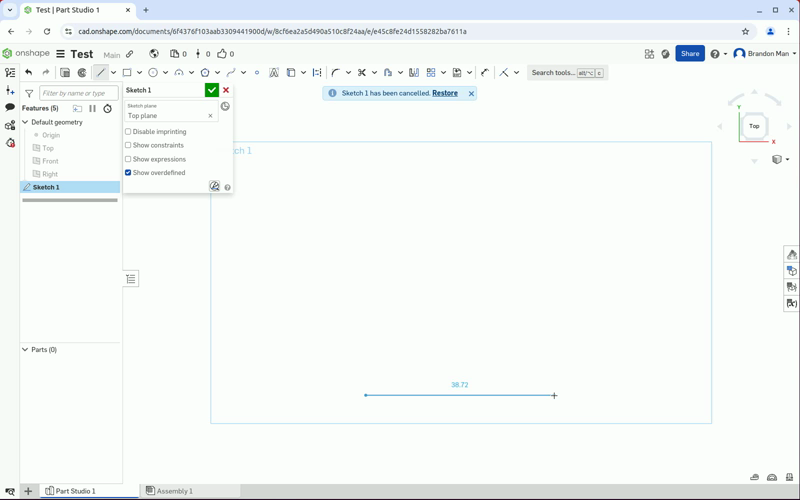
key_up(shift)
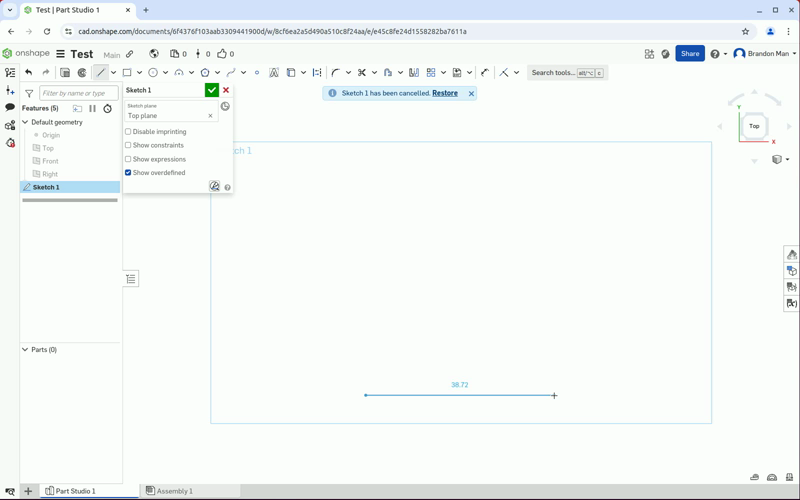
key_down(shift)
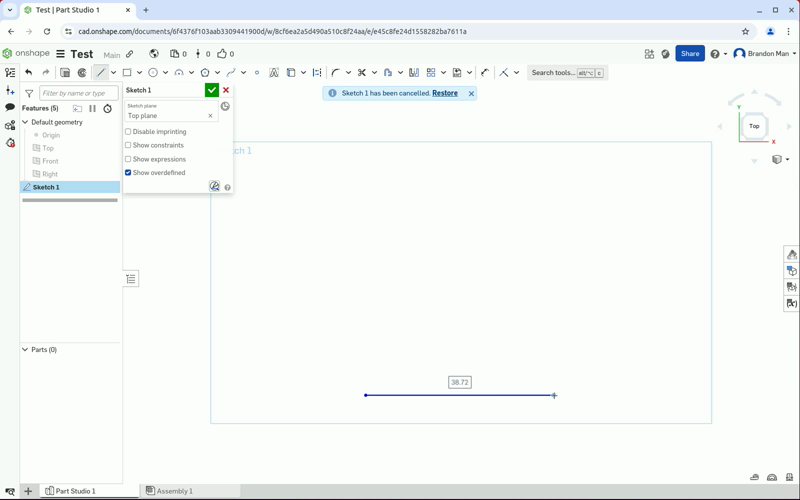
mouse_move(554, 171)
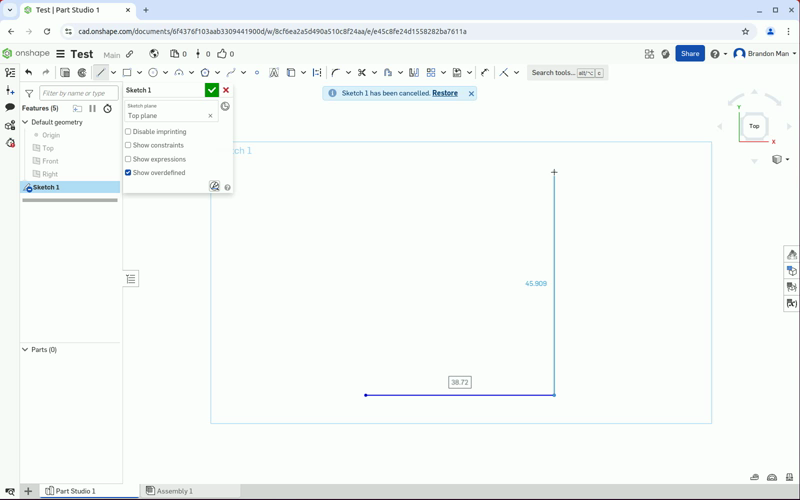
click(554, 171)
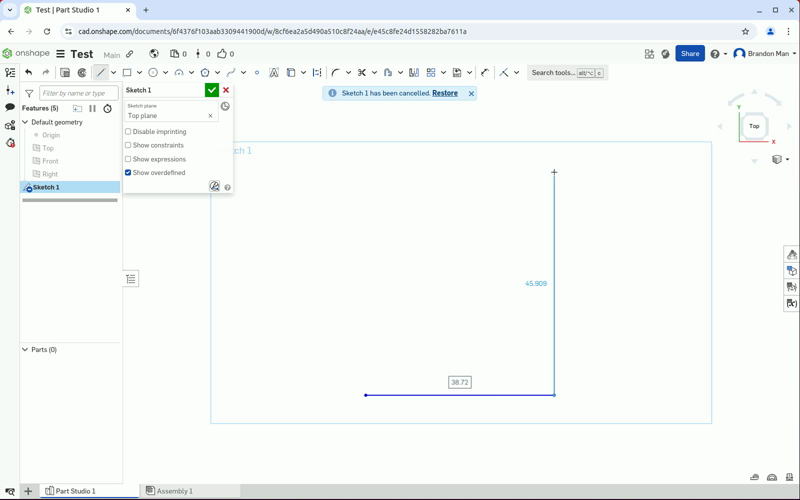
key_up(shift)
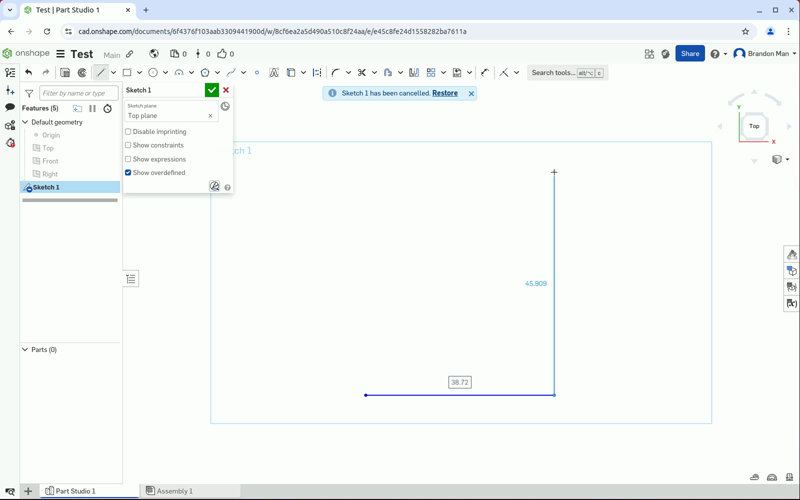
key_down(shift)
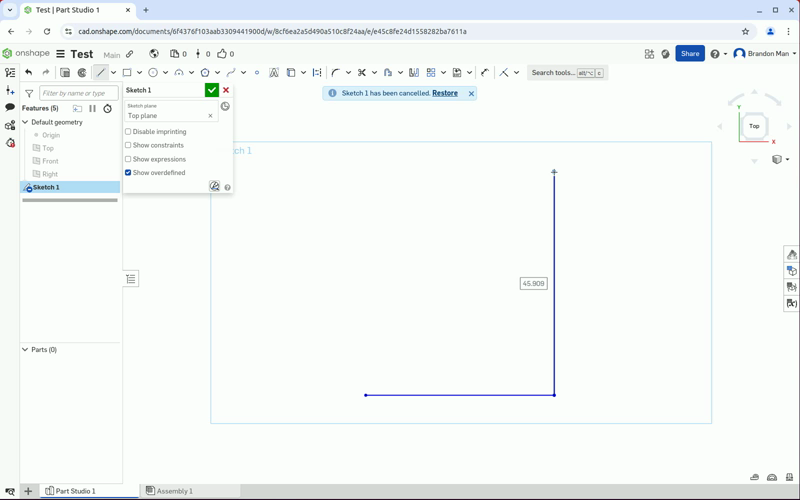
mouse_move(365, 171)
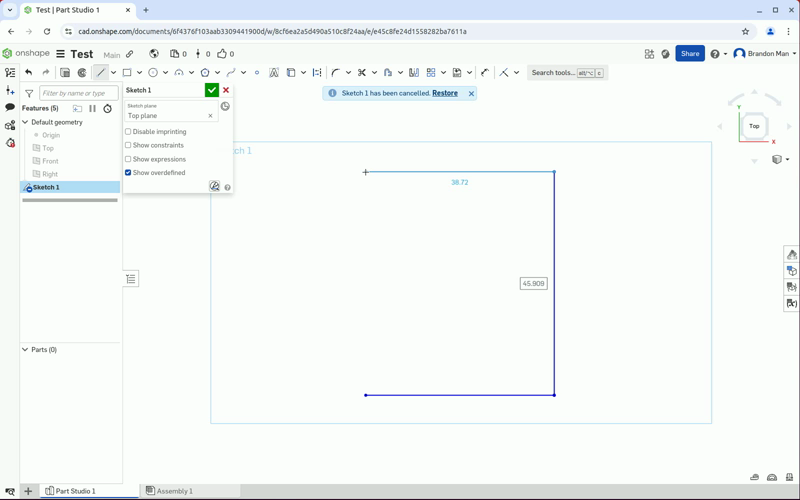
click(365, 171)
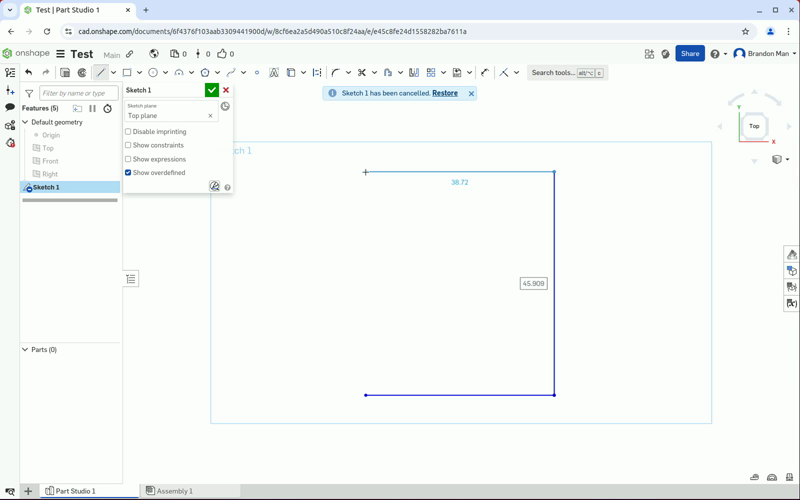
key_up(shift)
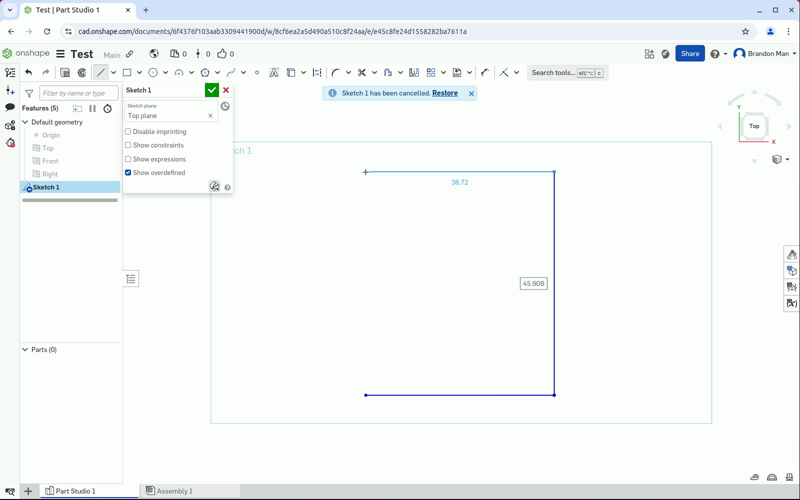
key_down(shift)
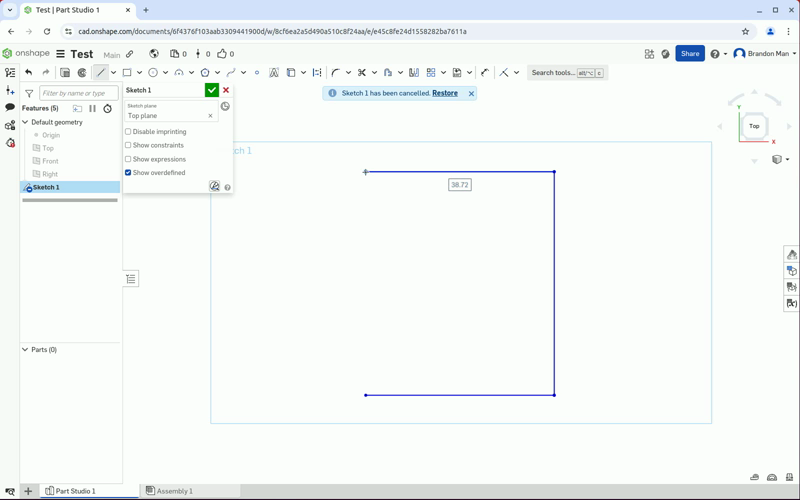
mouse_move(365, 395)
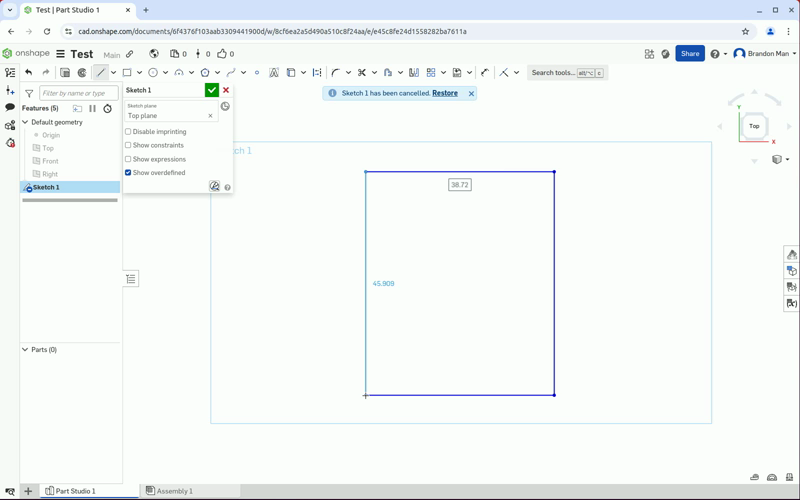
key_up(shift)
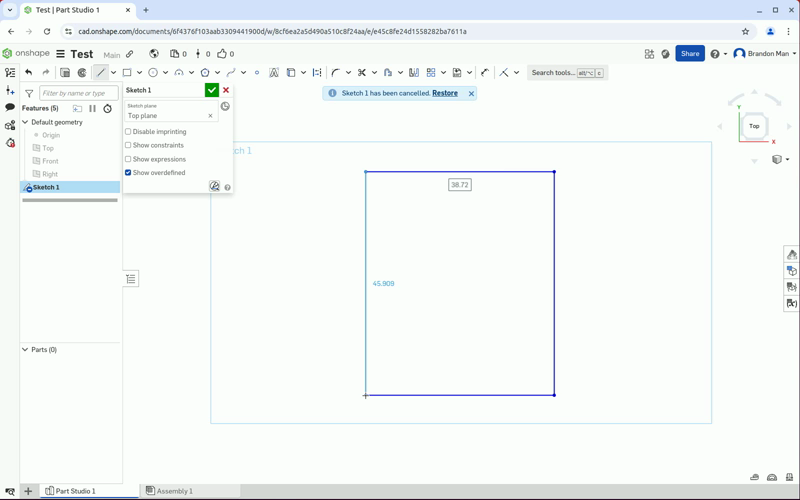
click(365, 395)
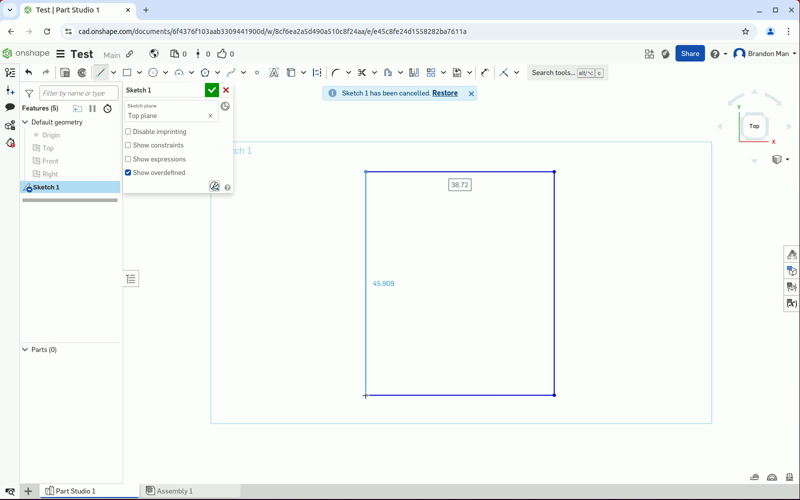
key(esc)
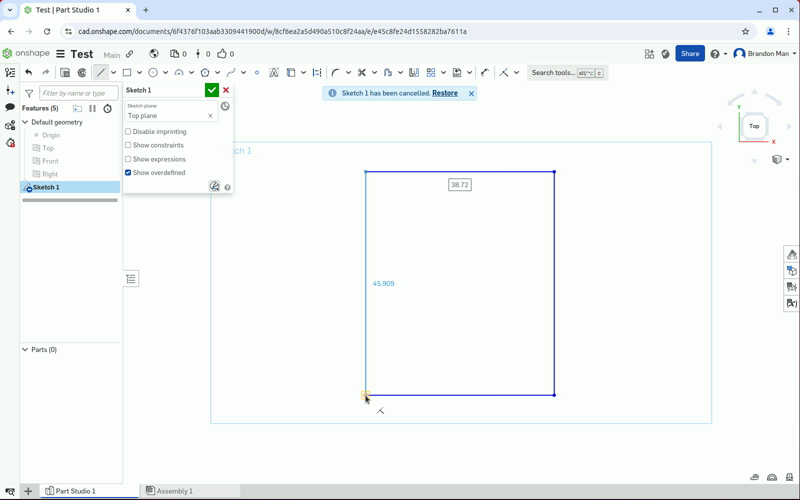
mouse_move(461, 227)
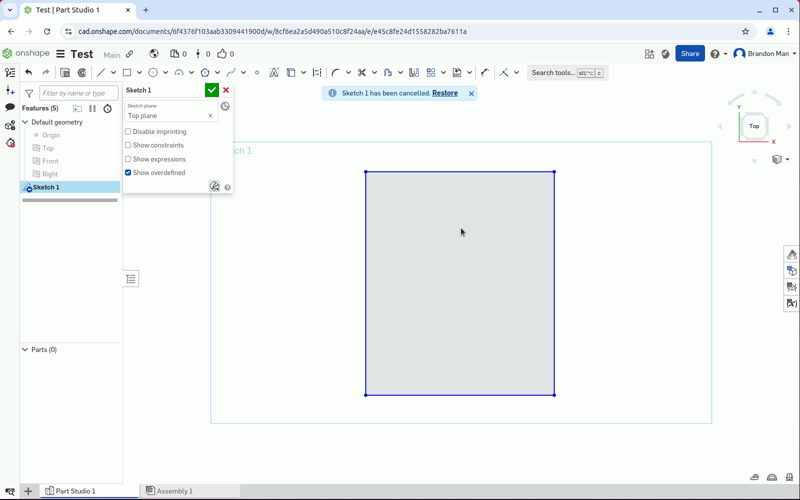
click(461, 227)
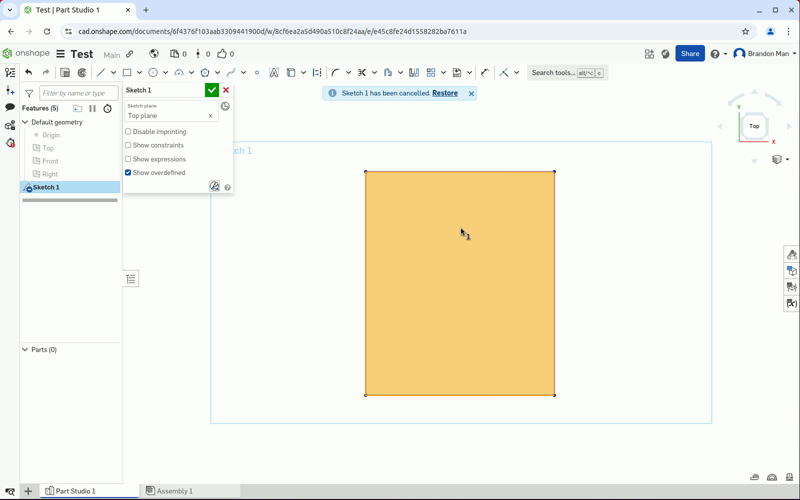
mouse_move(73, 352)
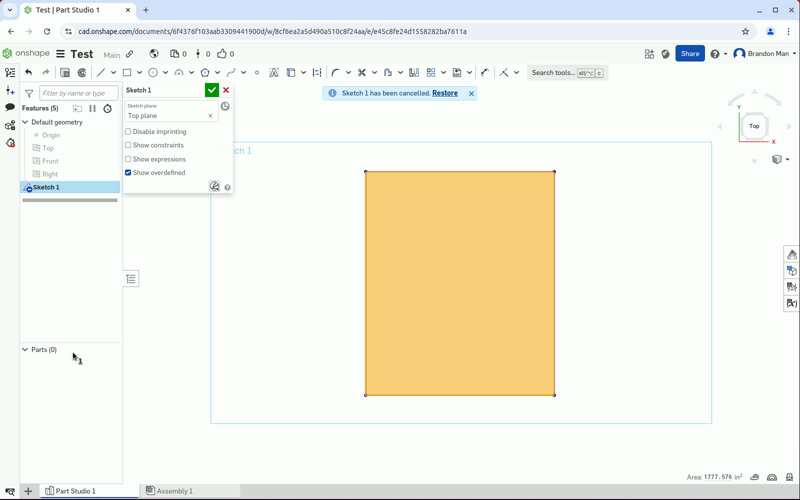
key(shift+y)
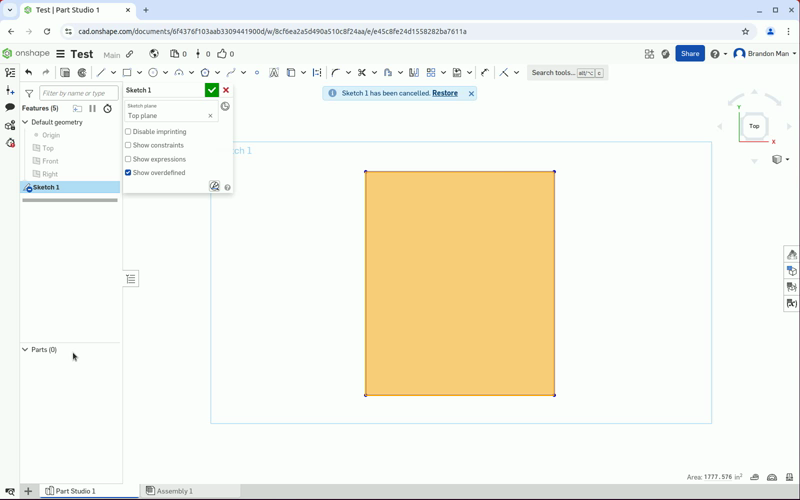
key(shift+e)
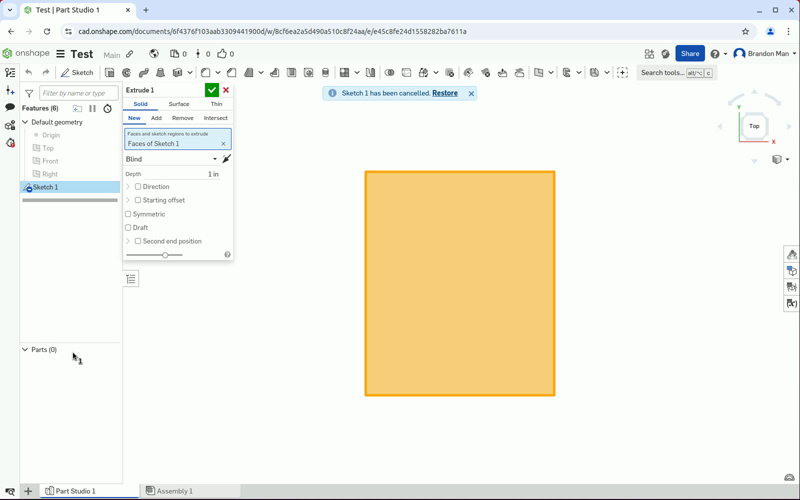
mouse_move(143, 106)
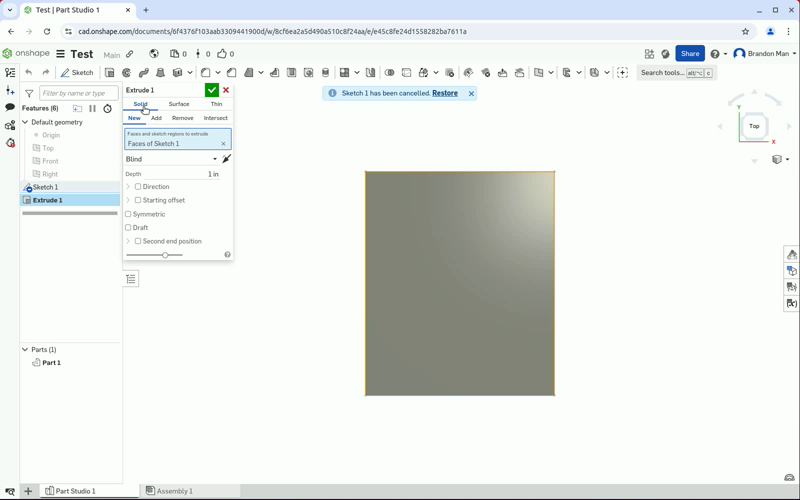
click(143, 106)
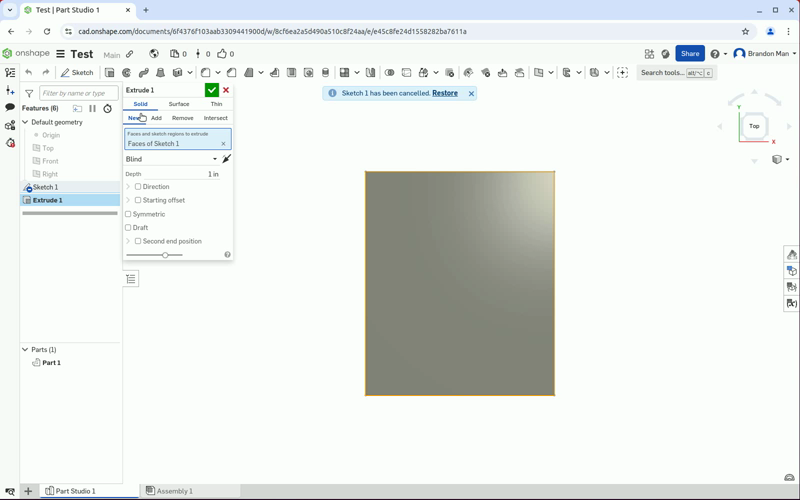
mouse_move(137, 120)
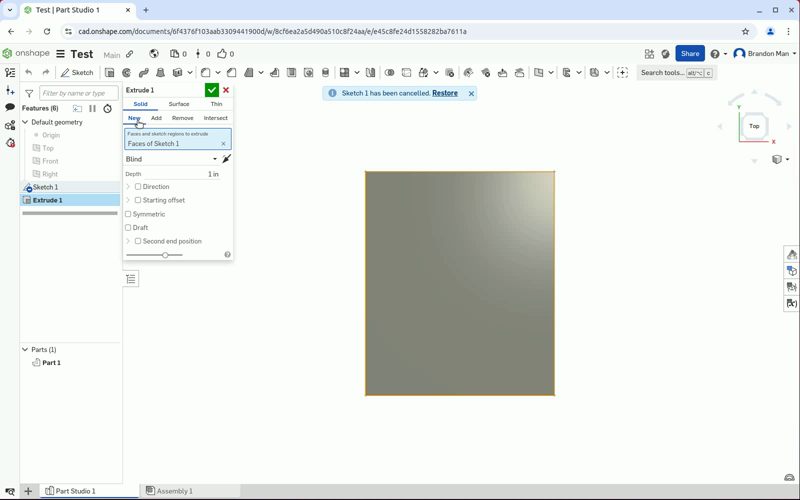
click(137, 120)
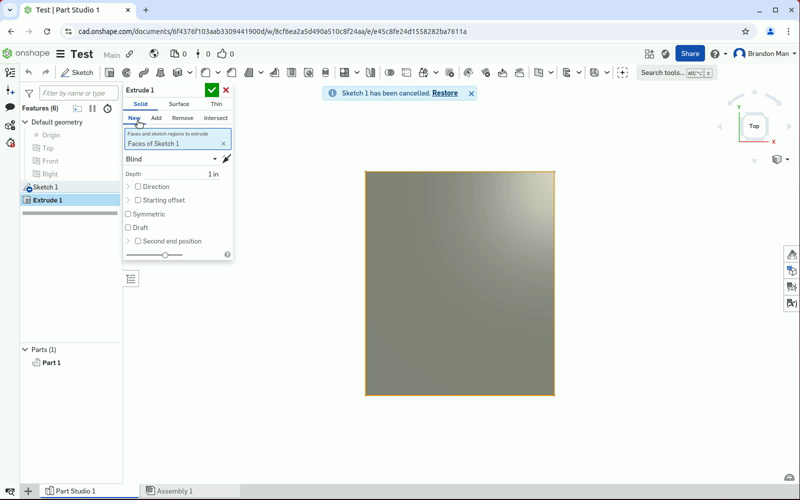
key(tab, 4)
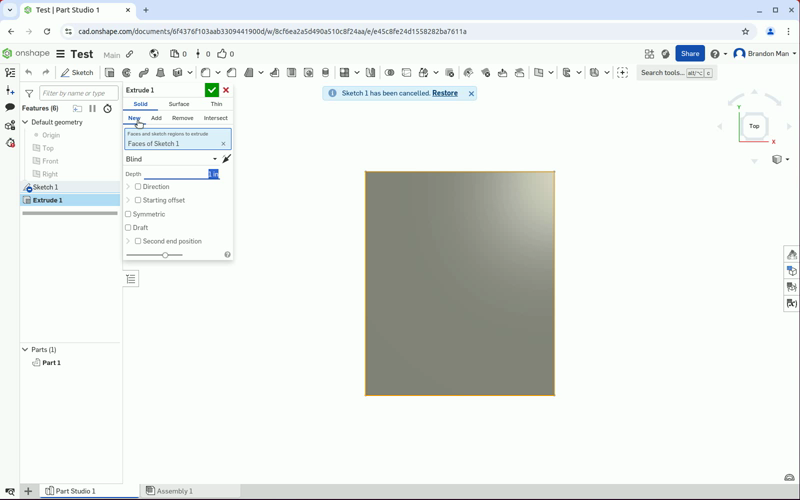
text(17.331)
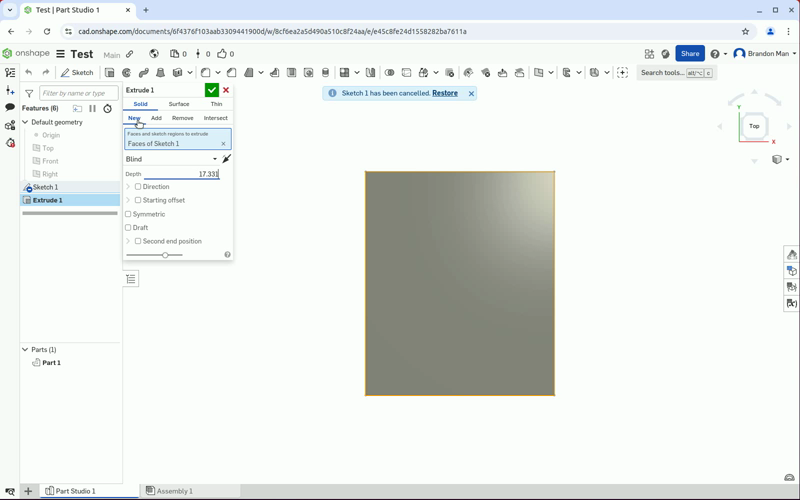
key(enter)
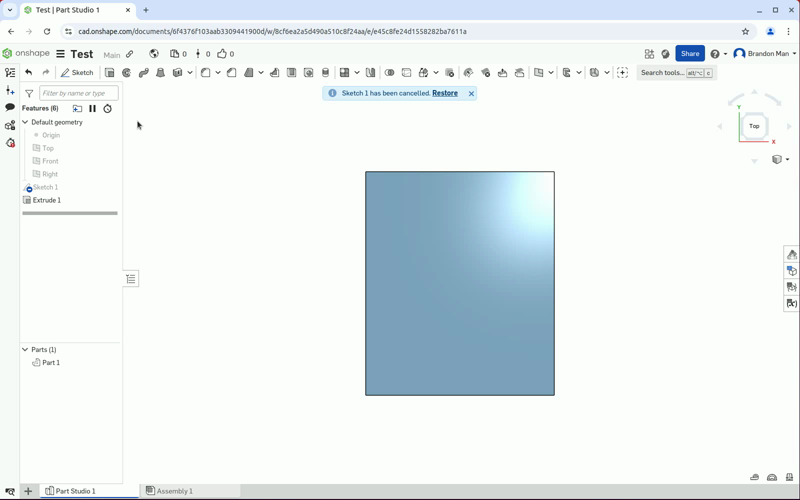
key(shift+h)
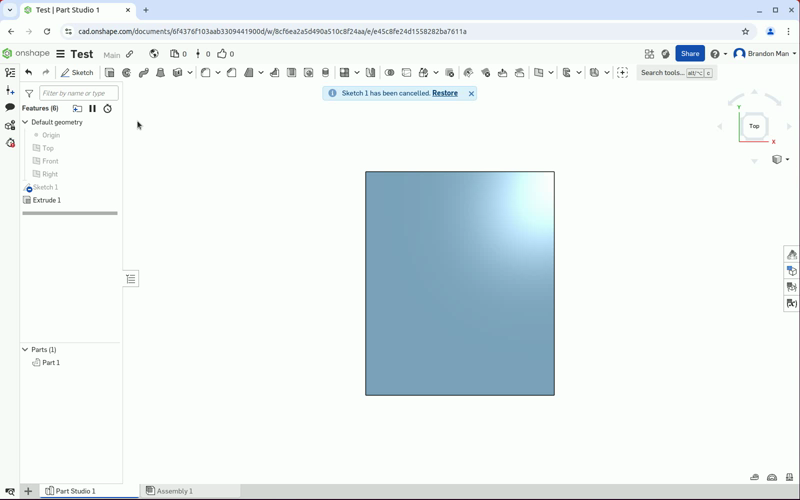
key(shift+h)
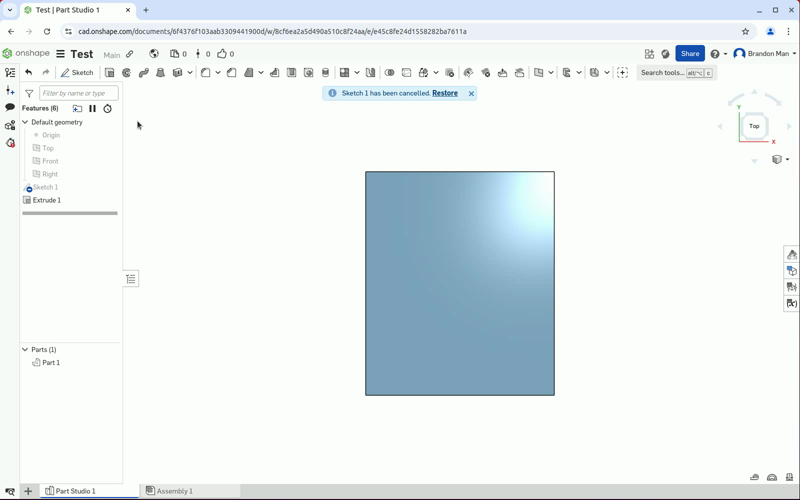
mouse_move(73, 189)
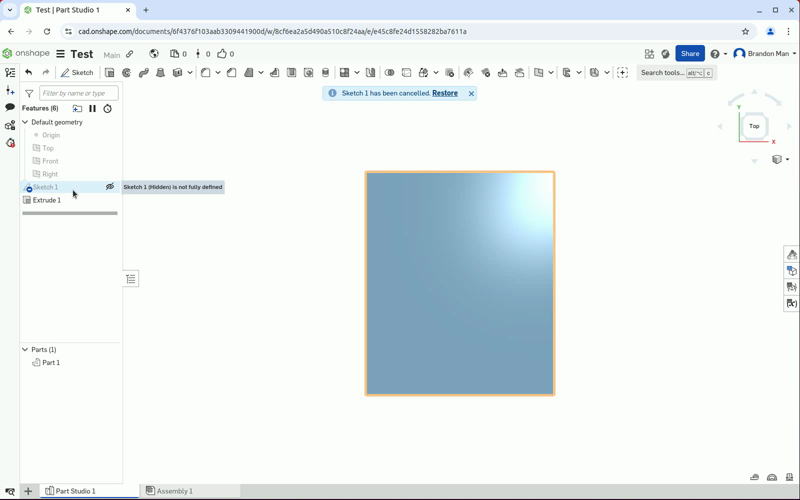
click(73, 189)
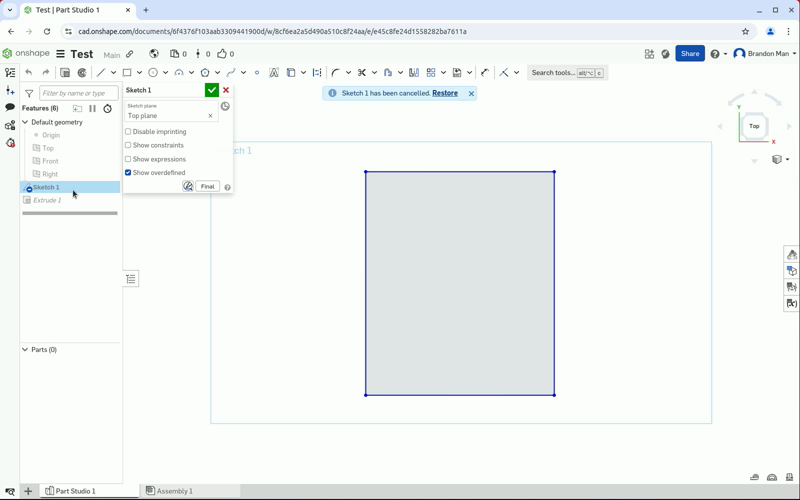
mouse_move(229, 92)
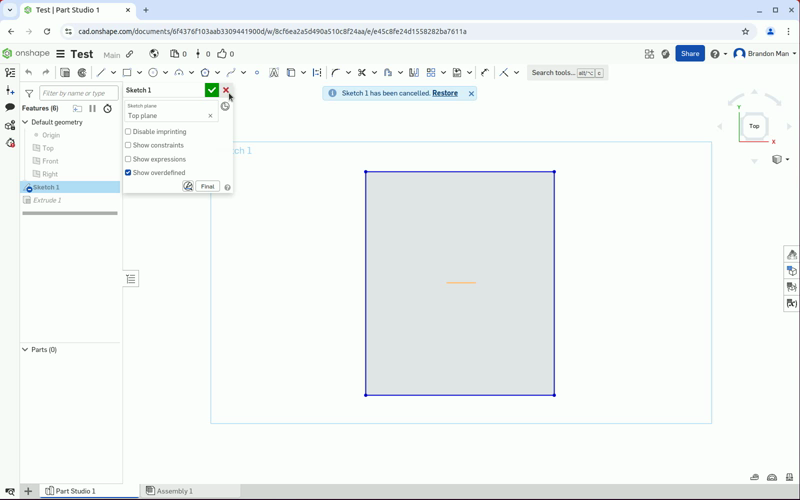
click(229, 92)
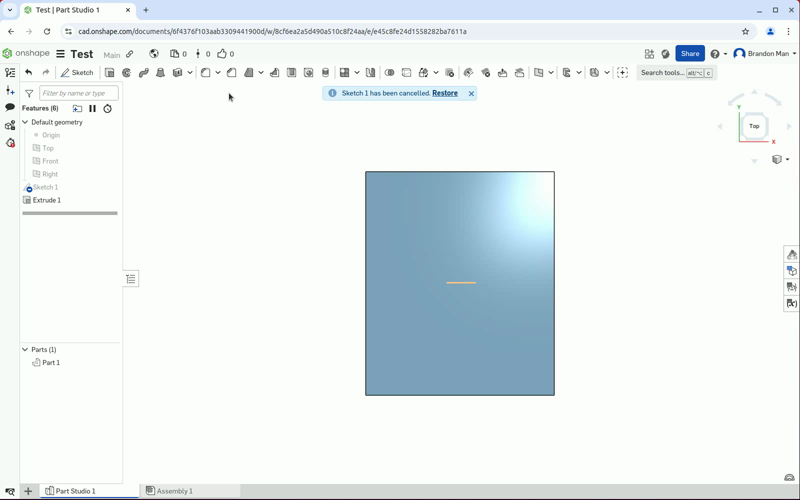
mouse_move(541, 75)
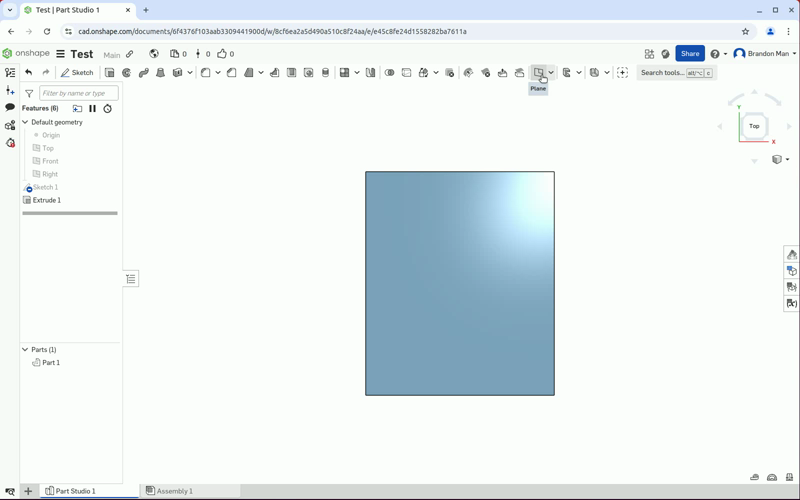
click(541, 75)
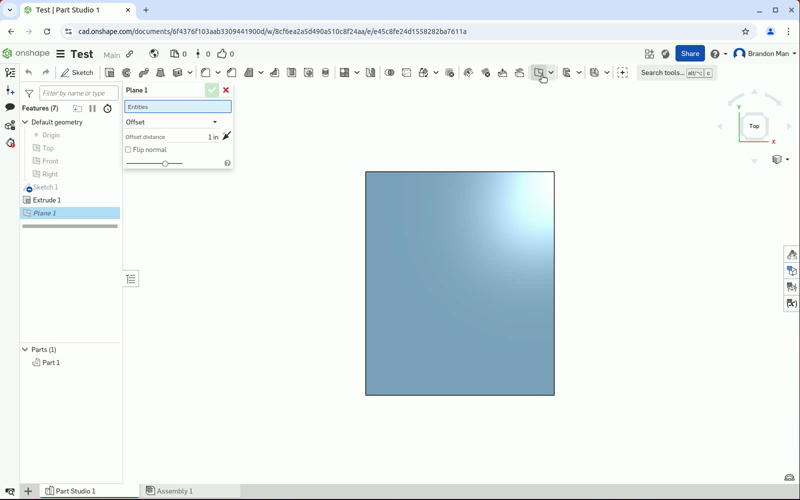
mouse_move(73, 150)
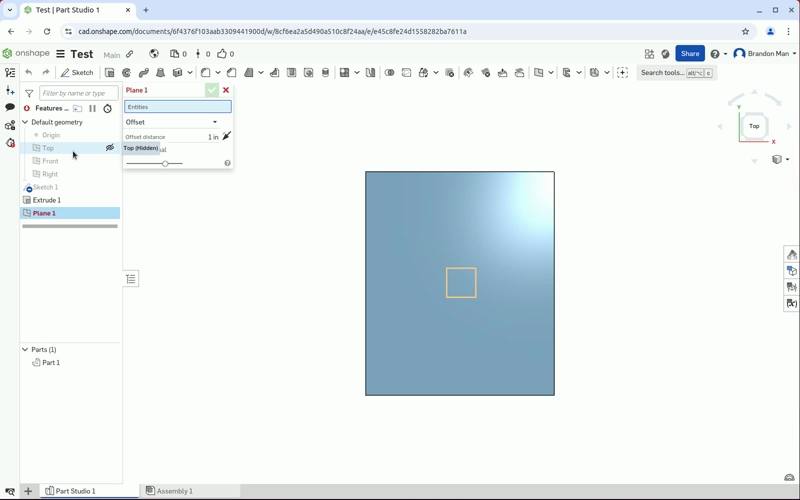
click(73, 150)
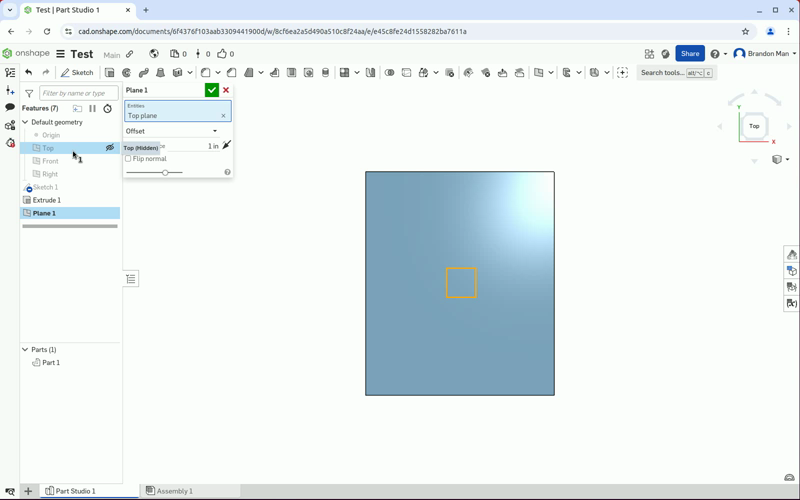
key(tab, 2)
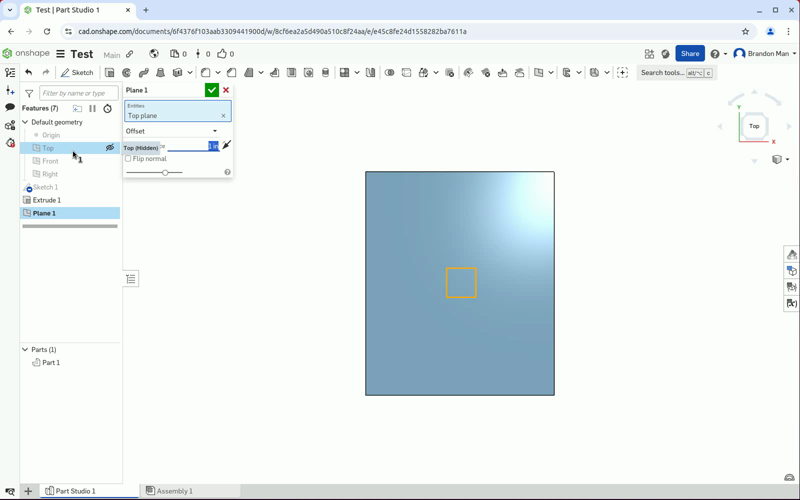
text(17.316)
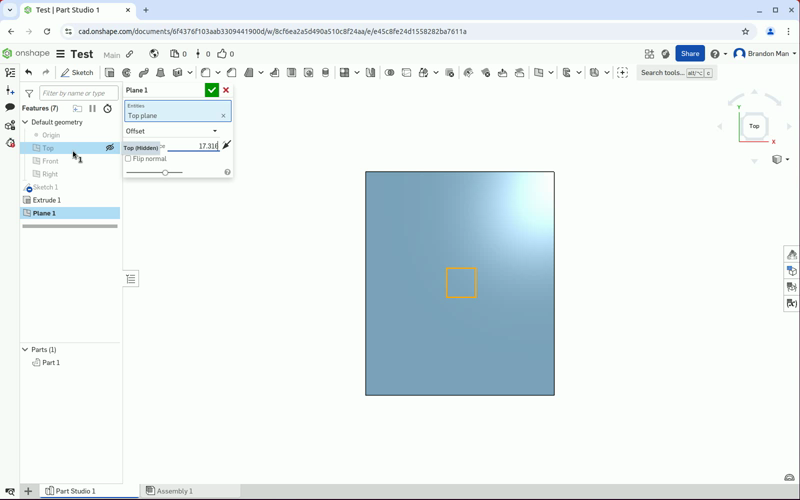
key(enter, 2)
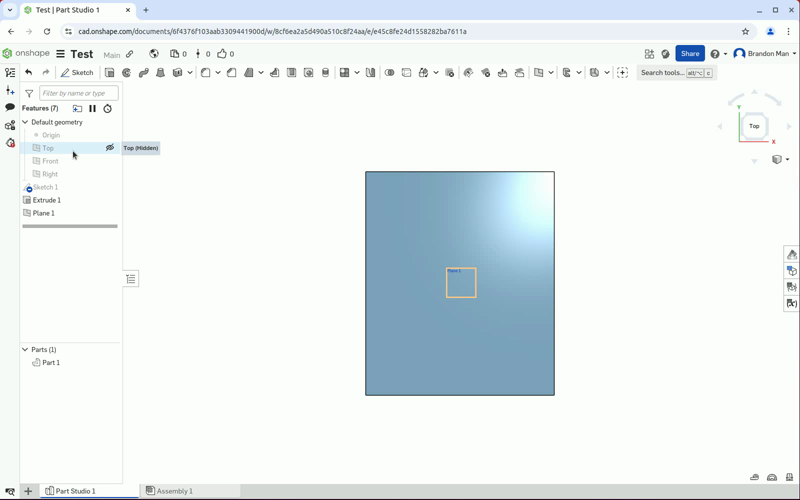
key(shift+s)
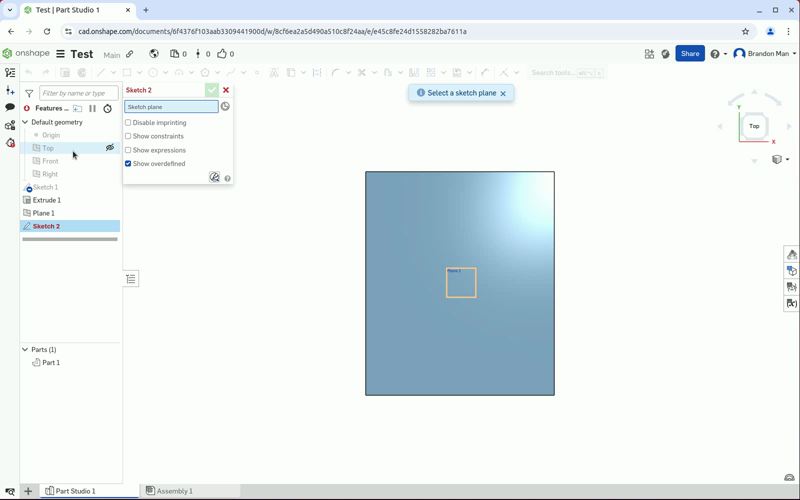
mouse_move(73, 215)
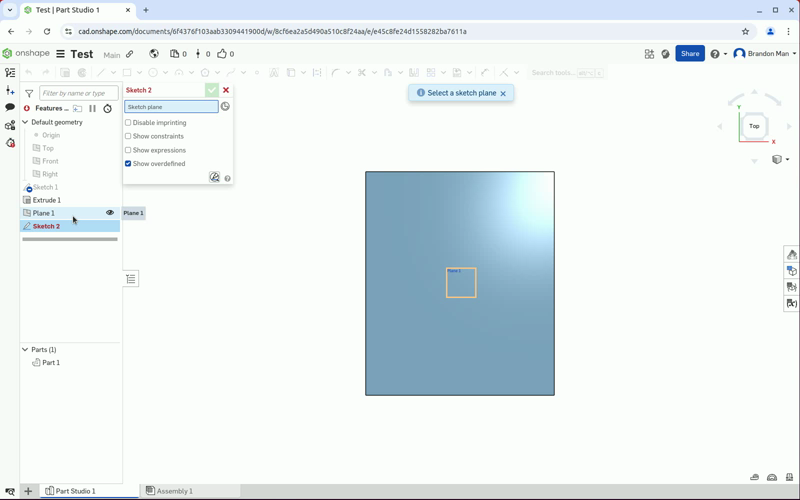
click(73, 215)
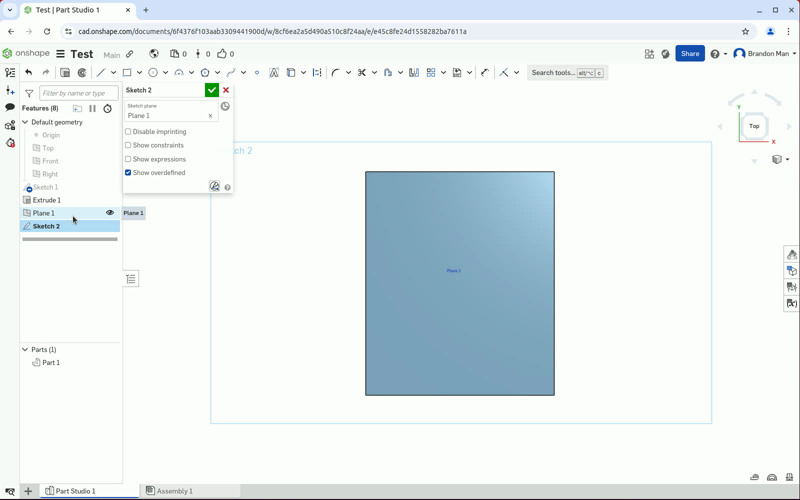
mouse_move(73, 352)
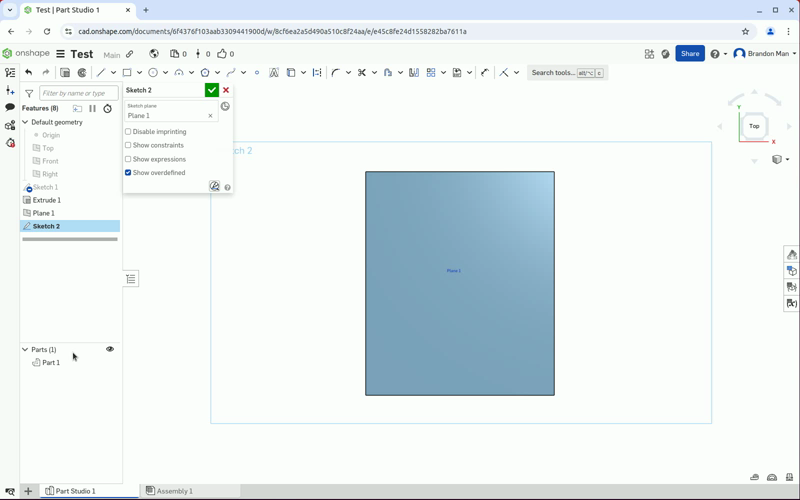
key(y)
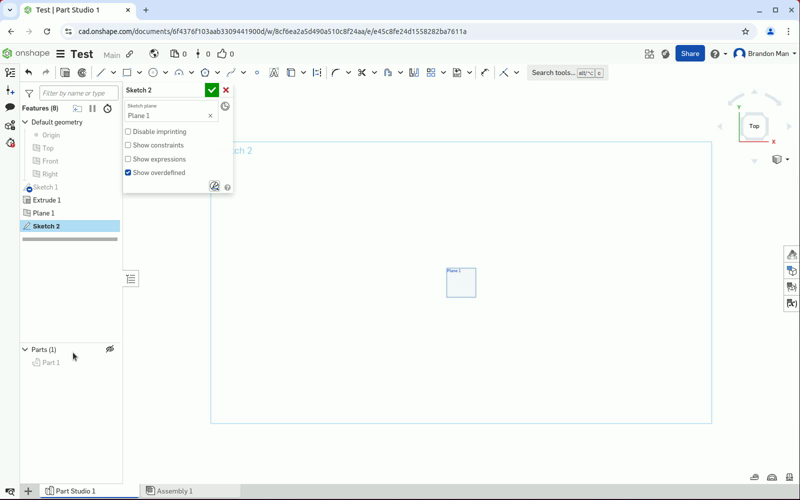
key(l)
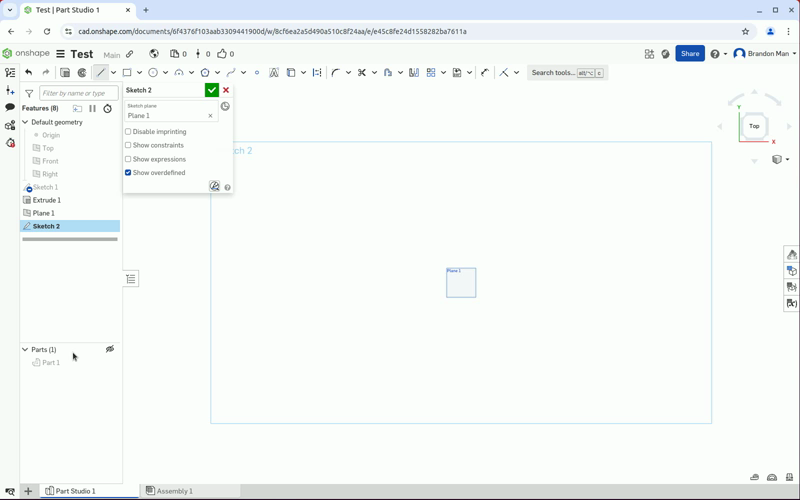
key_down(shift)
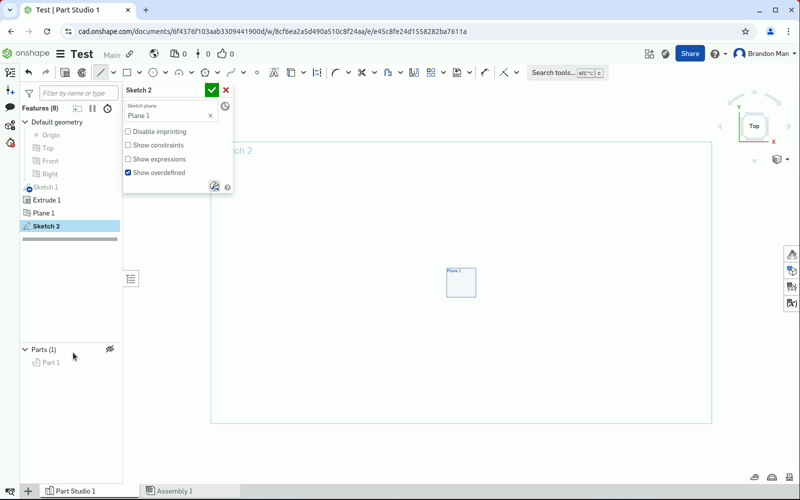
mouse_move(369, 391)
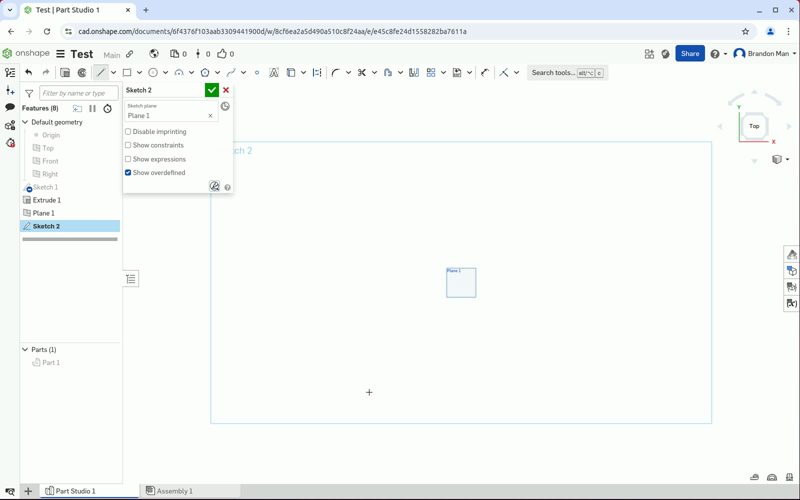
click(369, 391)
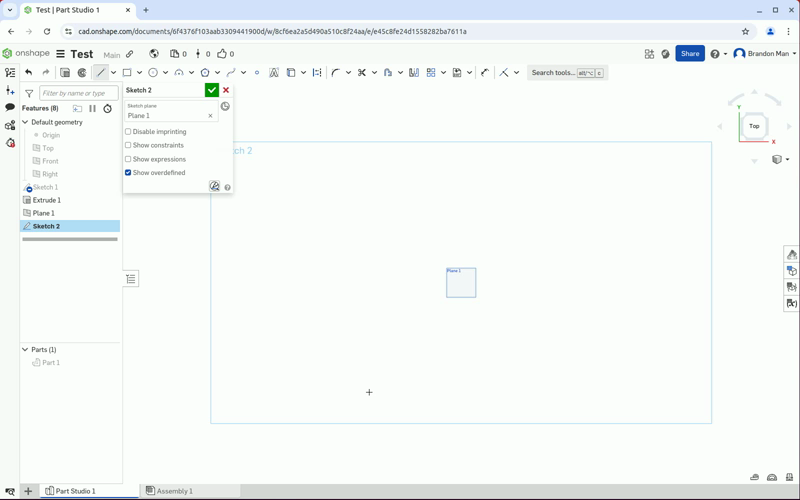
key_up(shift)
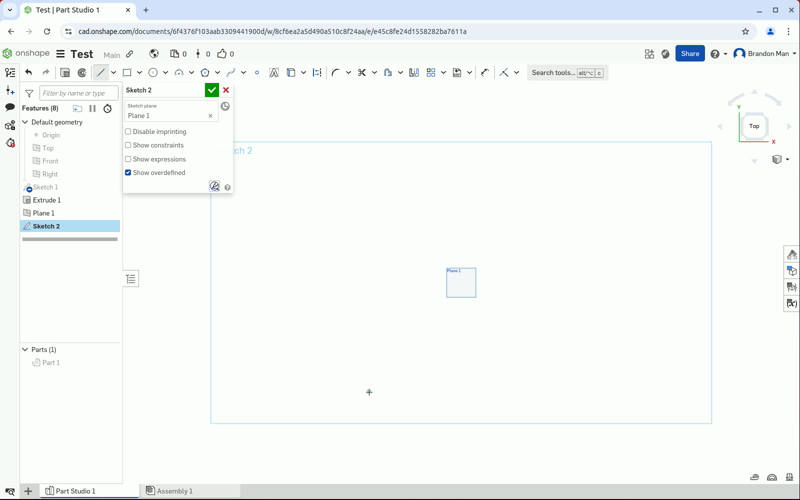
key_down(shift)
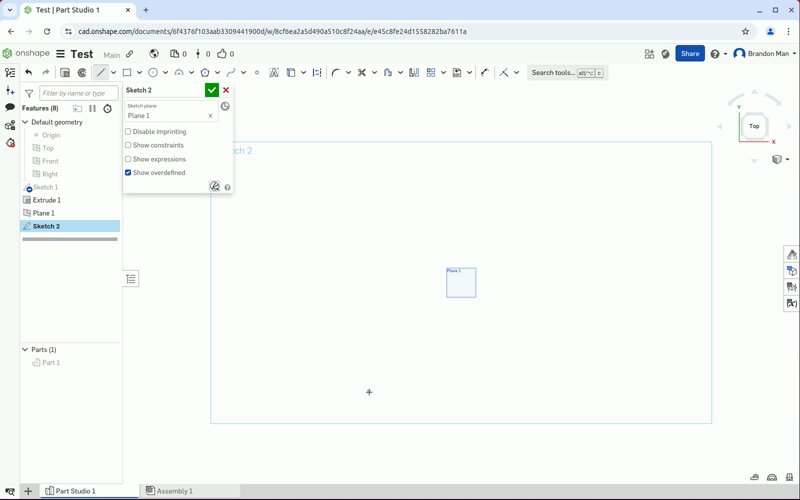
mouse_move(552, 391)
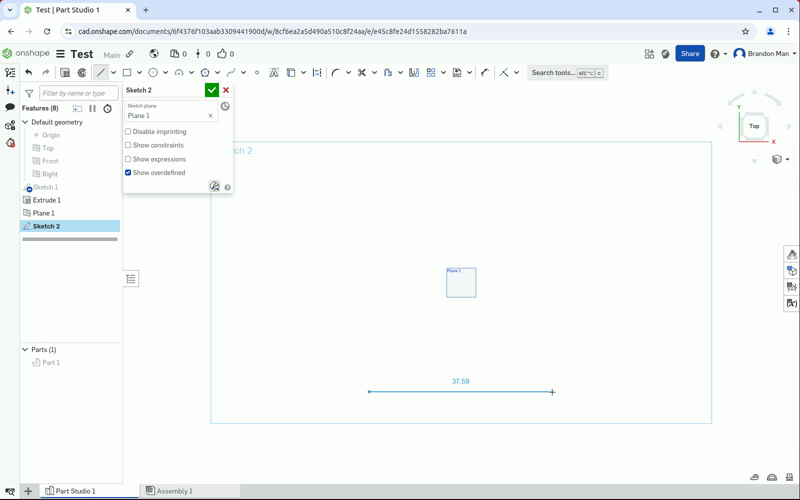
click(552, 391)
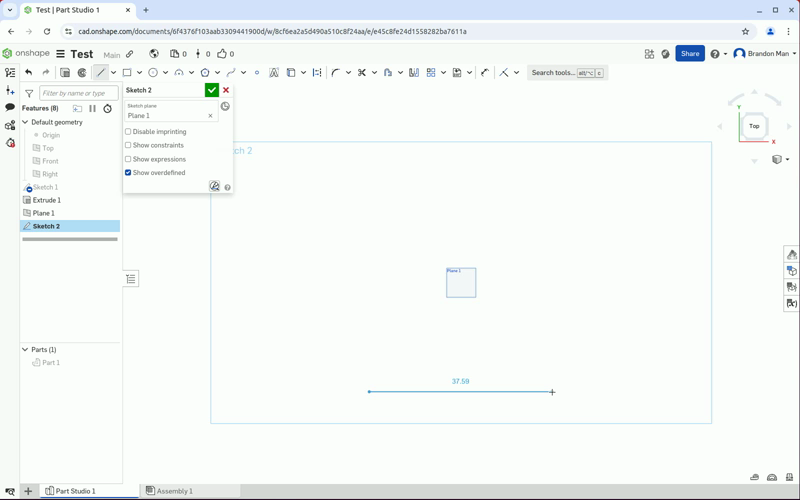
key_up(shift)
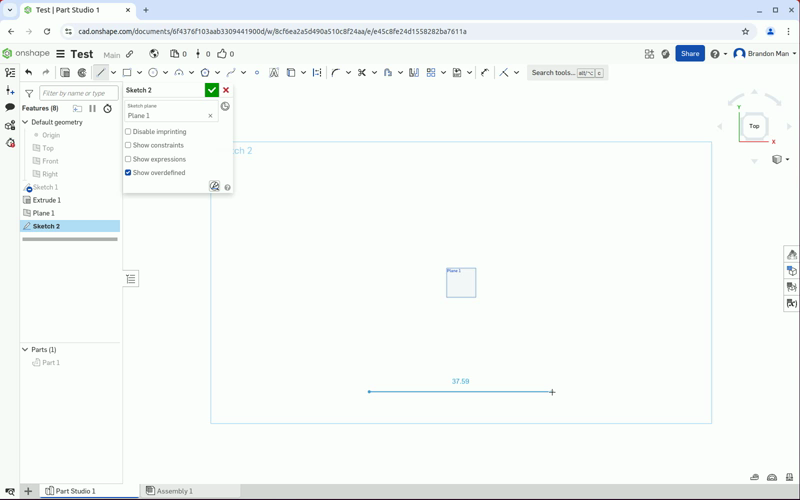
key_down(shift)
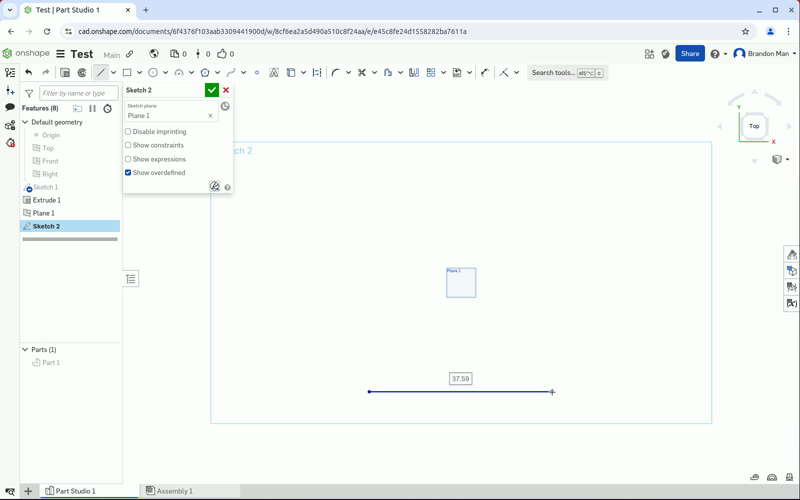
mouse_move(552, 175)
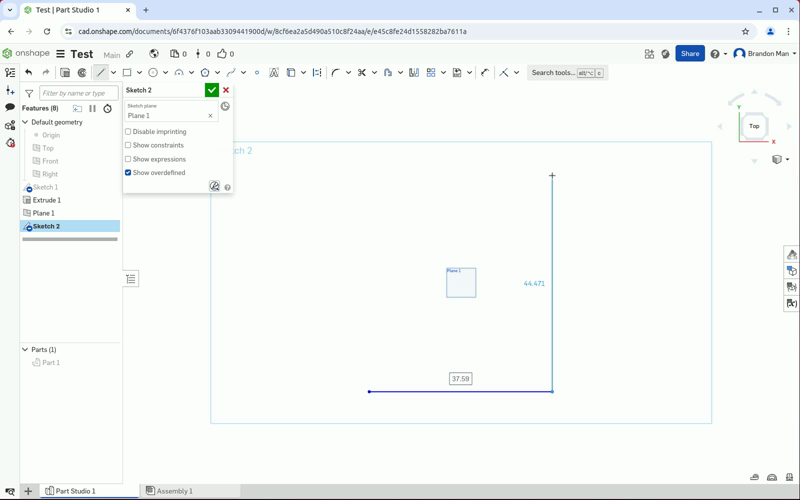
click(552, 175)
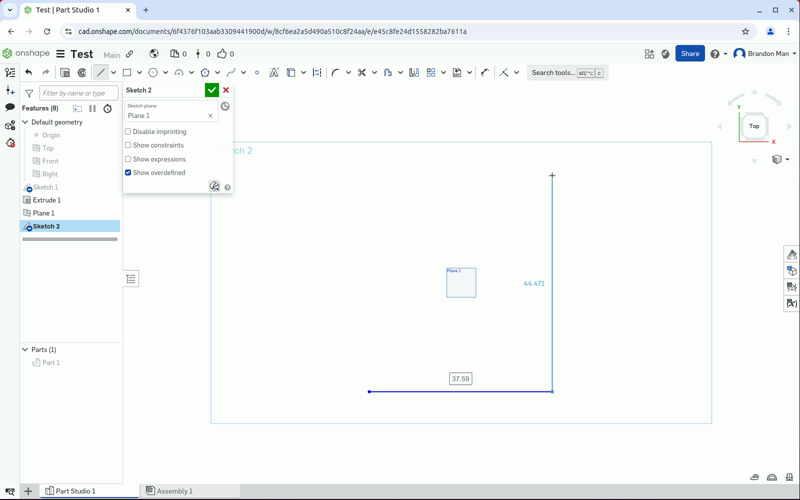
key_up(shift)
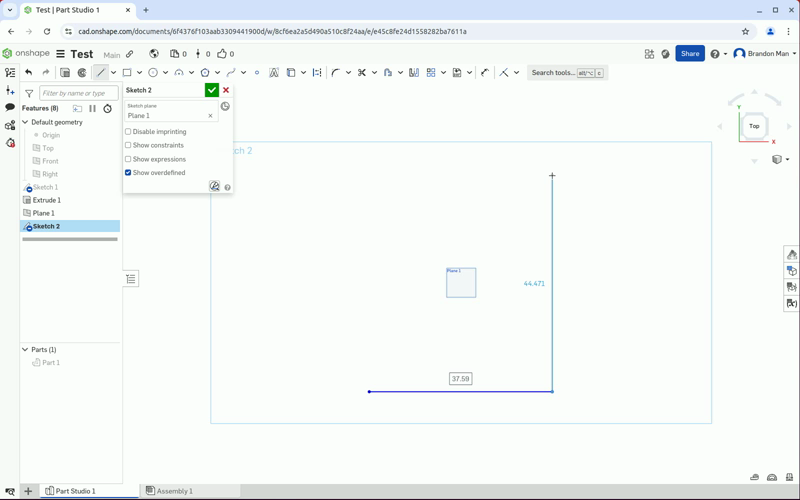
key_down(shift)
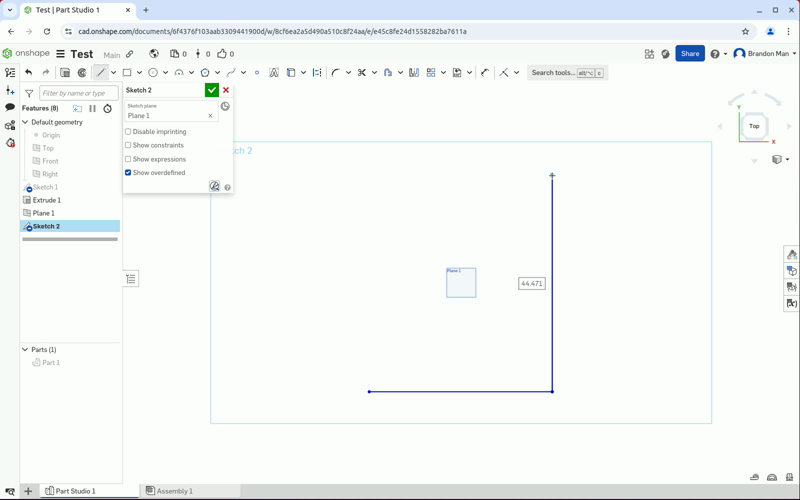
mouse_move(369, 175)
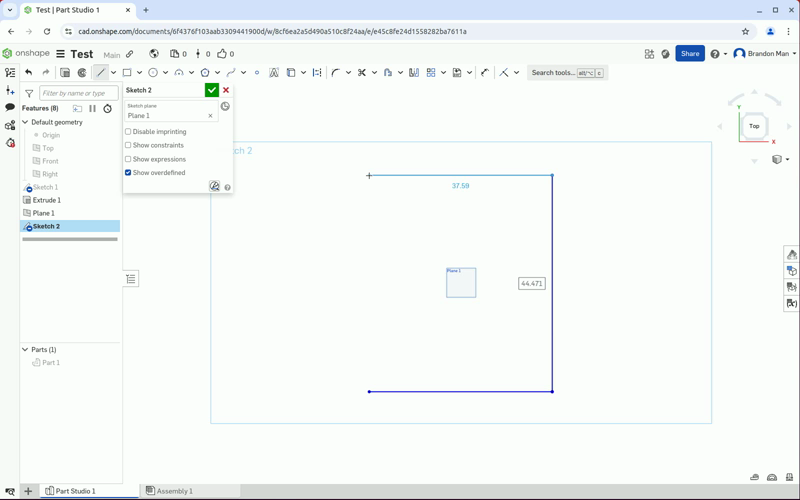
click(369, 175)
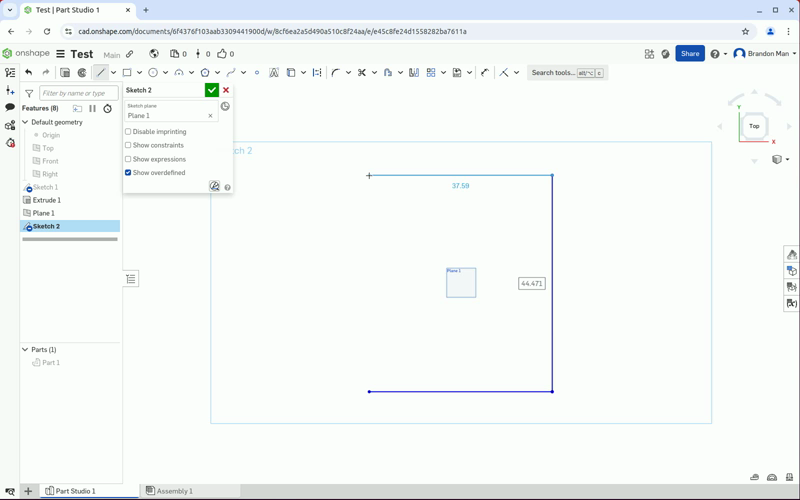
key_up(shift)
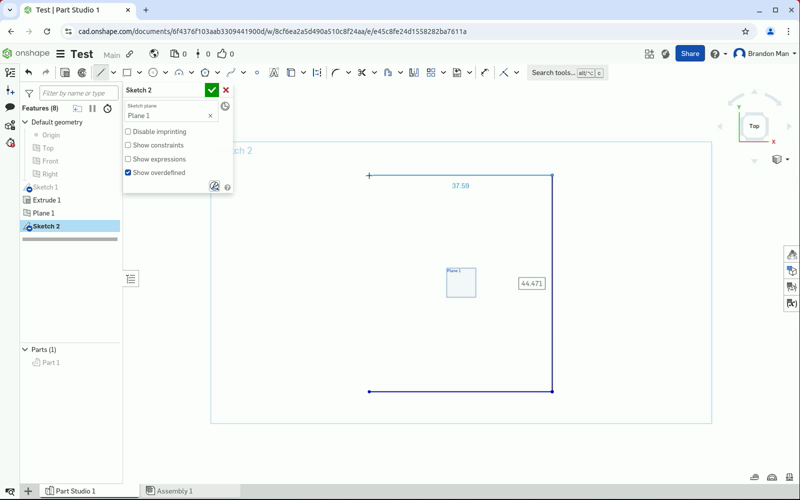
key_down(shift)
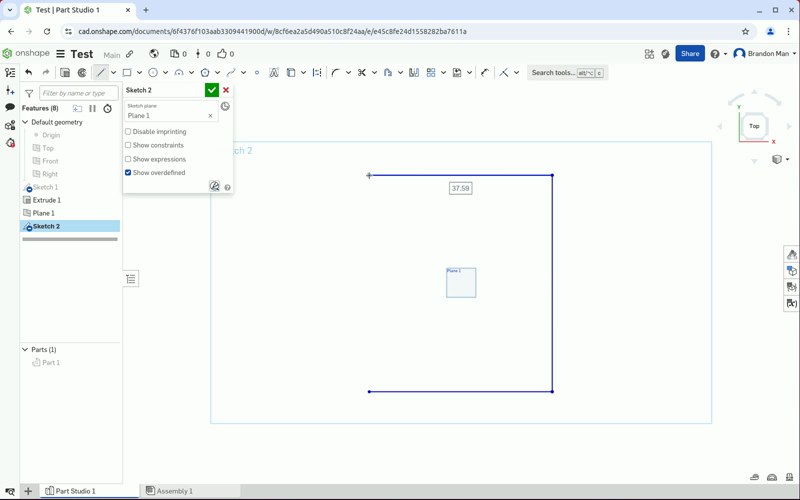
mouse_move(369, 391)
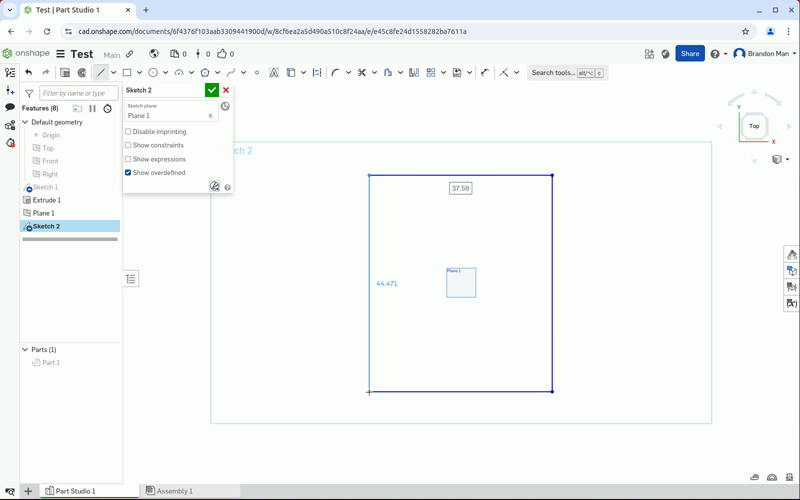
key_up(shift)
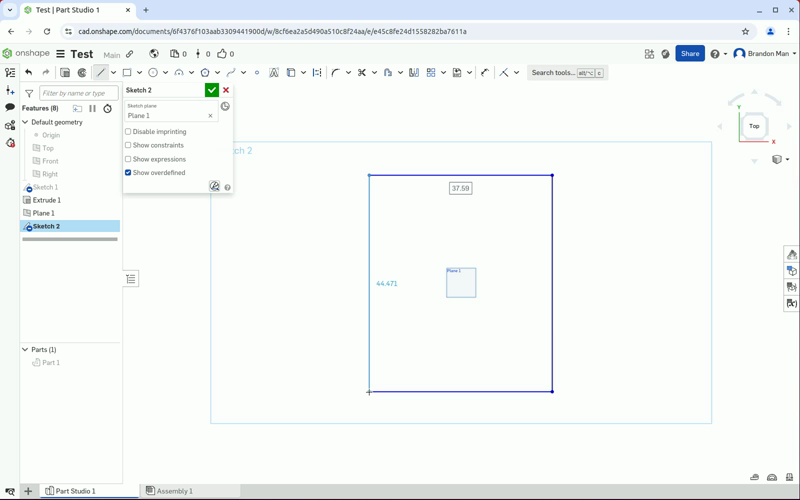
click(369, 391)
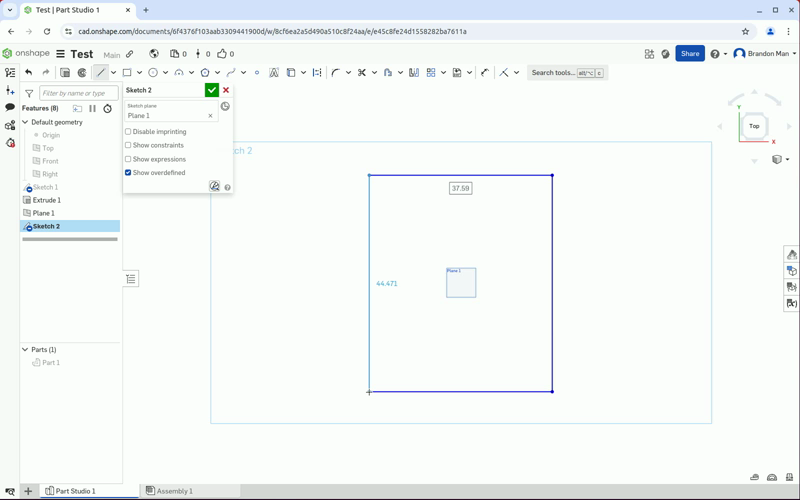
key(esc)
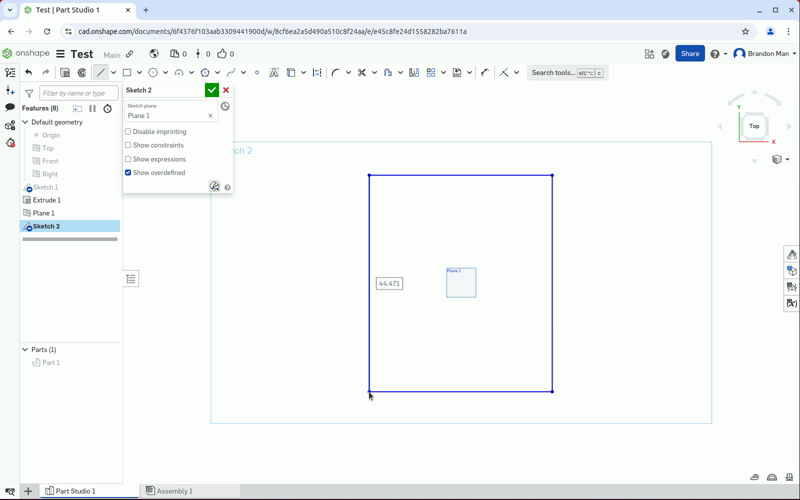
mouse_move(406, 314)
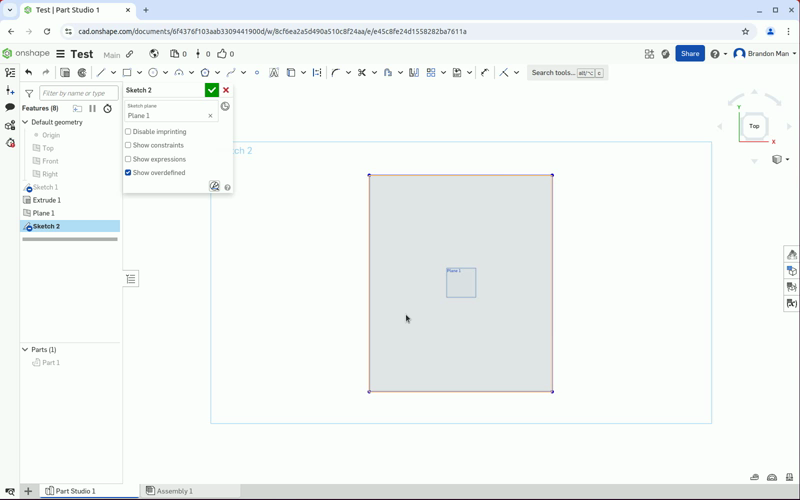
click(406, 314)
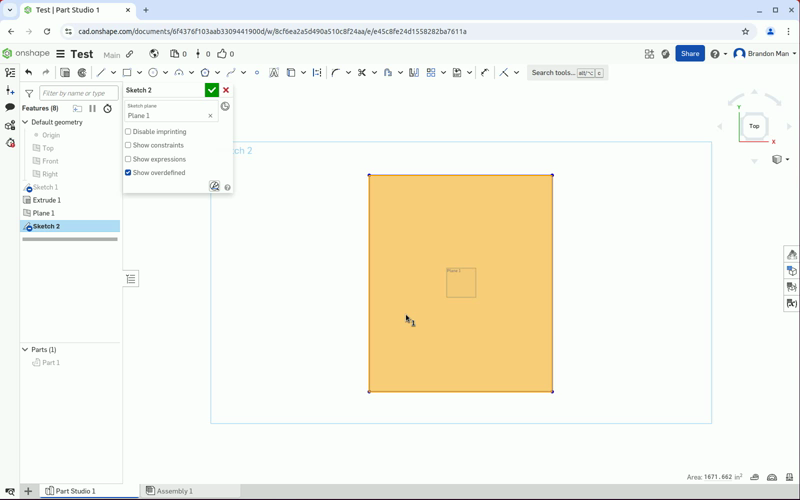
mouse_move(73, 352)
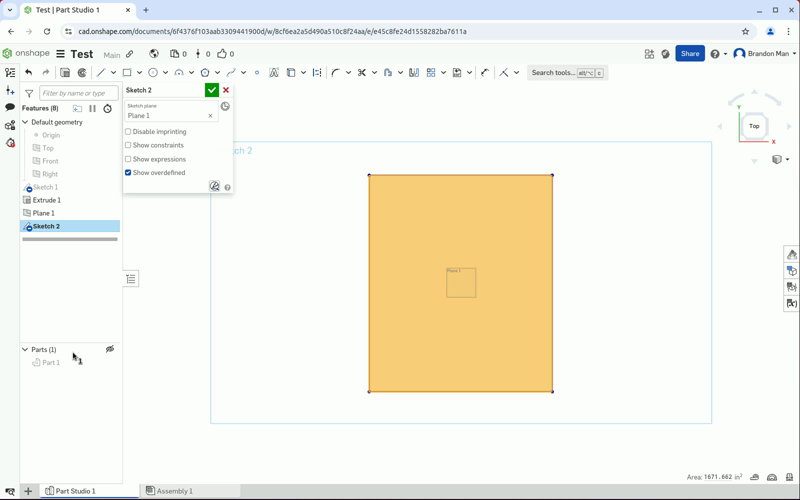
key(shift+y)
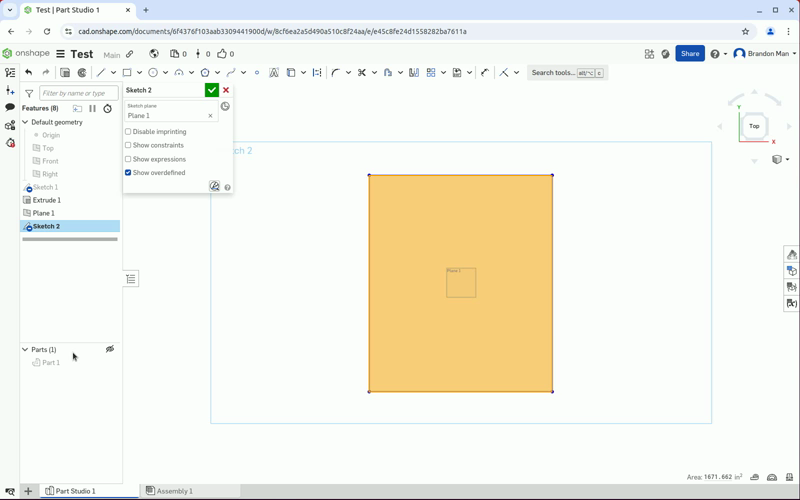
key(shift+e)
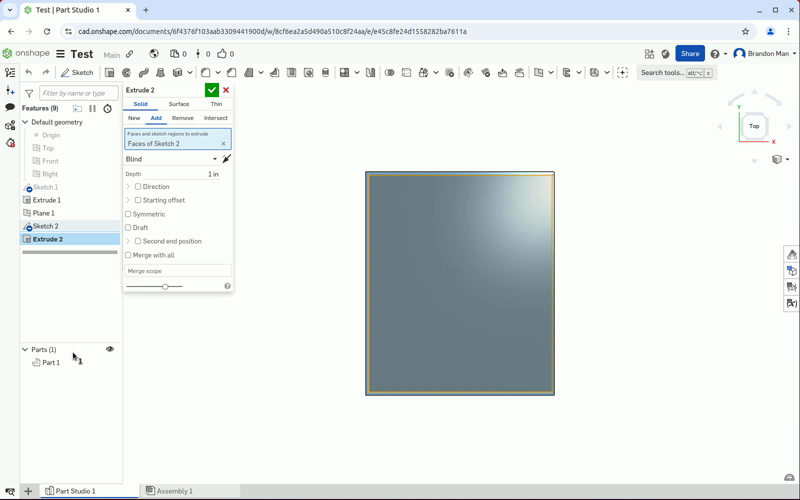
mouse_move(143, 106)
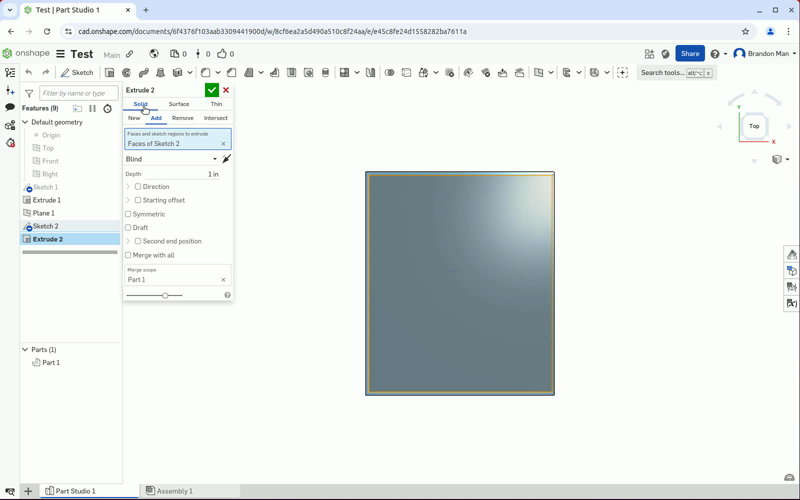
click(143, 106)
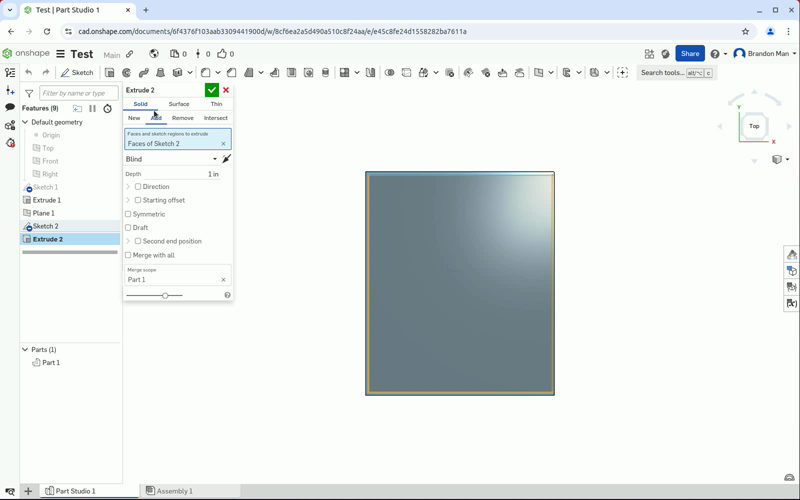
mouse_move(186, 120)
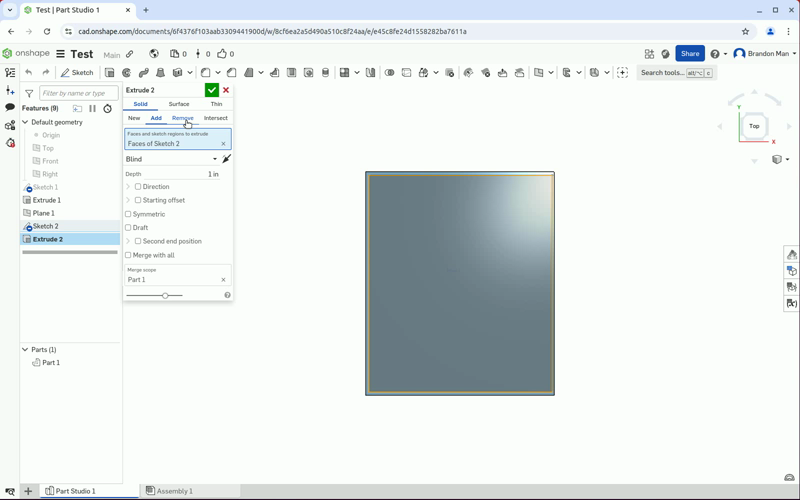
click(186, 120)
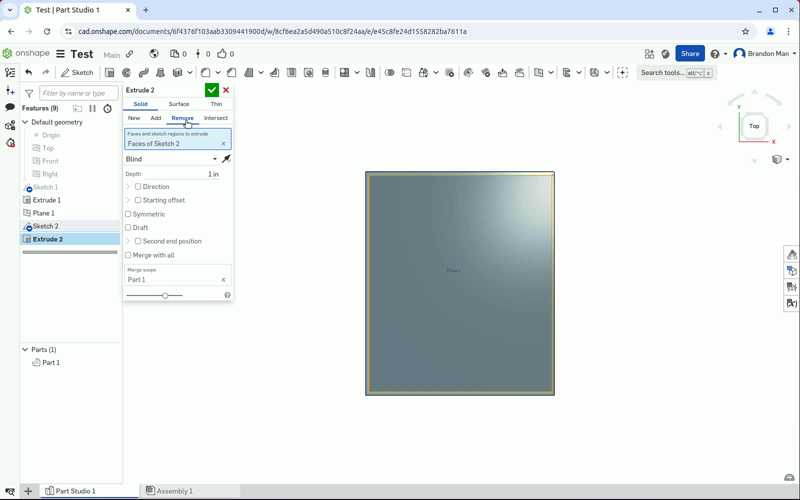
key(tab, 4)
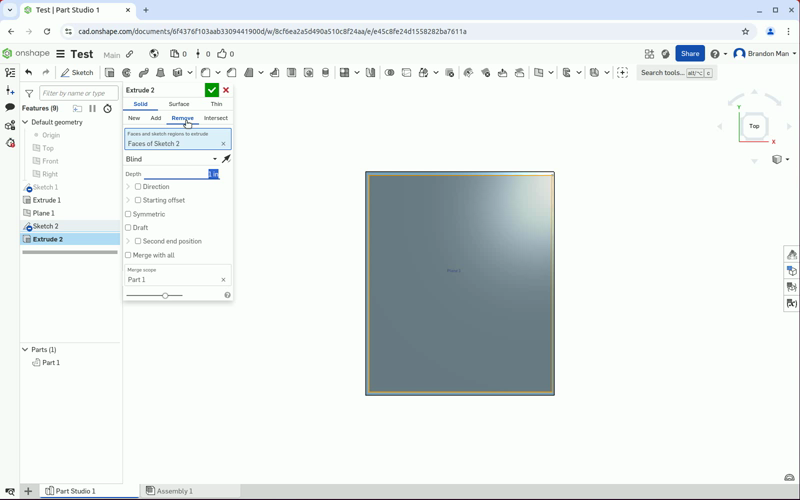
text(16.609)
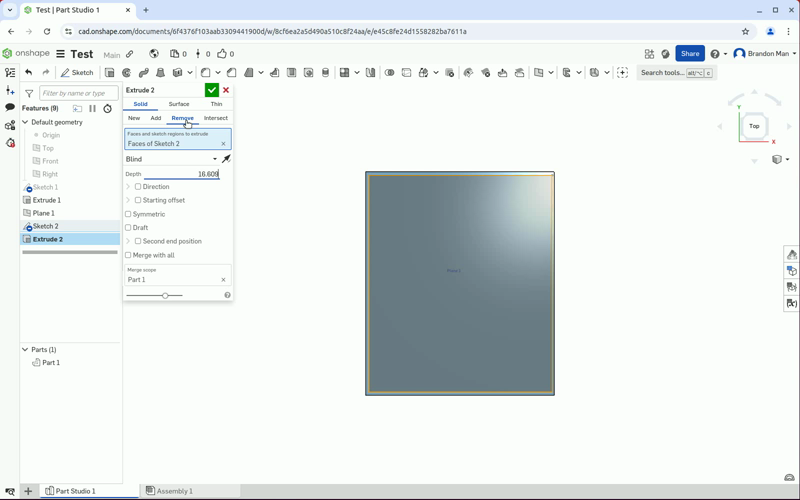
key(tab, 6)
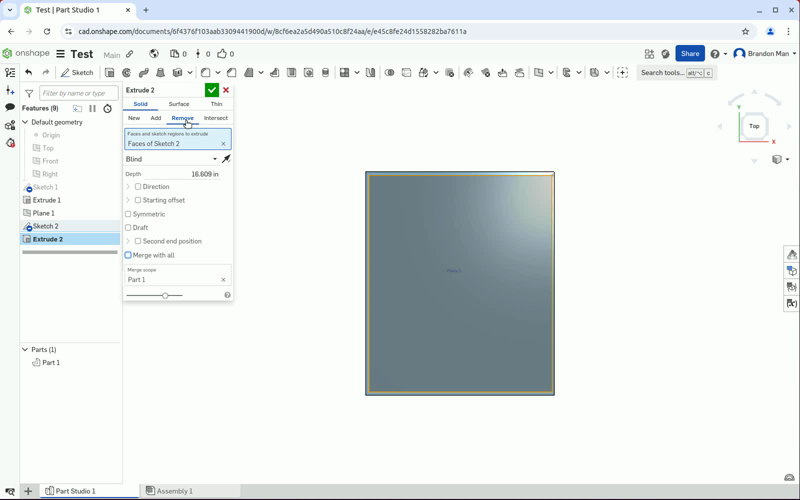
key(space)
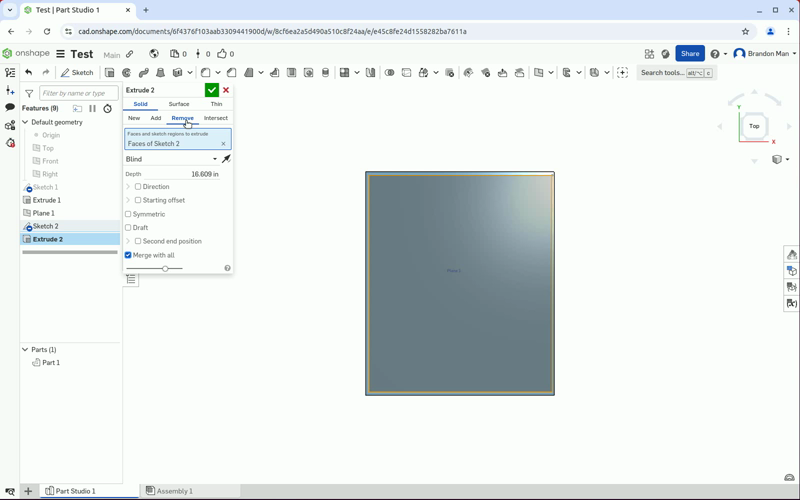
key(enter)
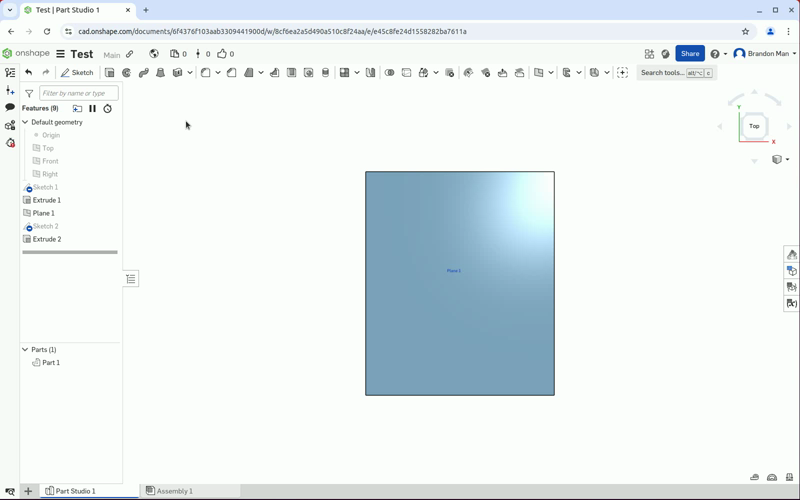
key(shift+h)
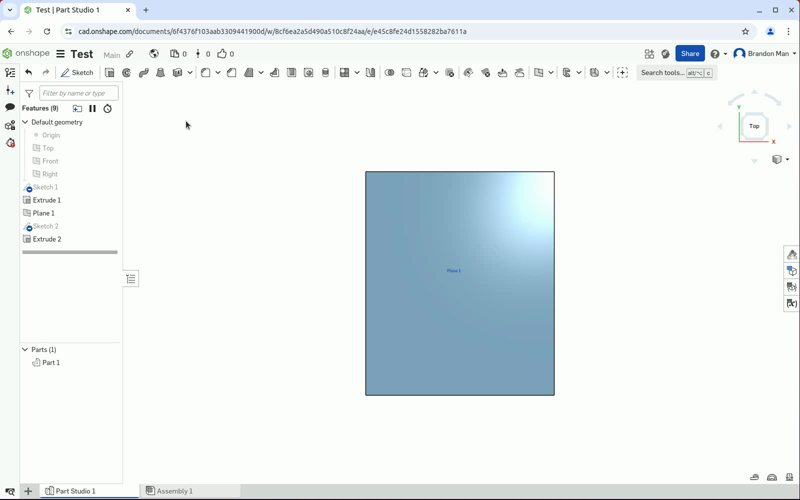
key(shift+h)
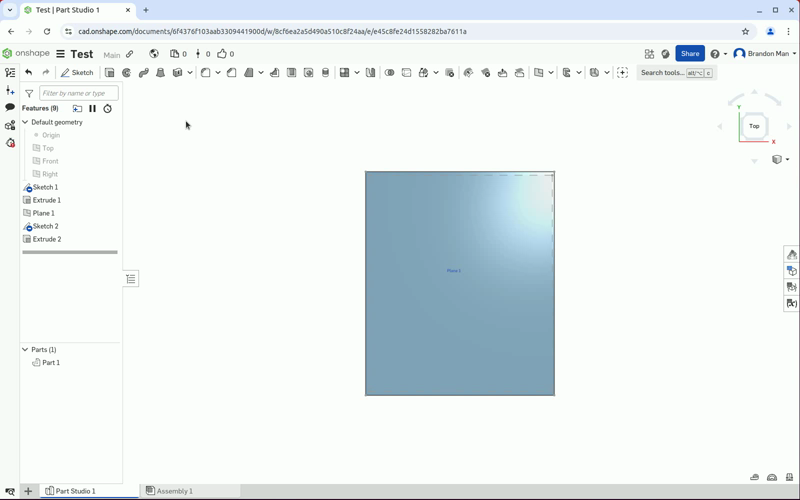
key(shift+7)
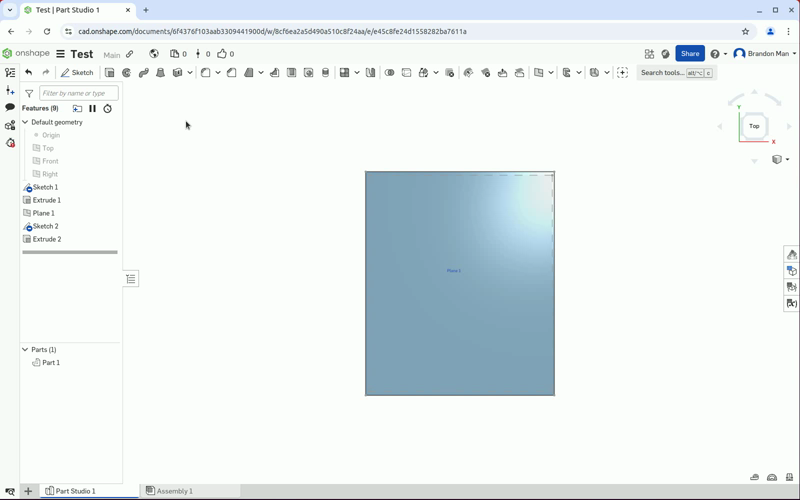
key(up, 3)
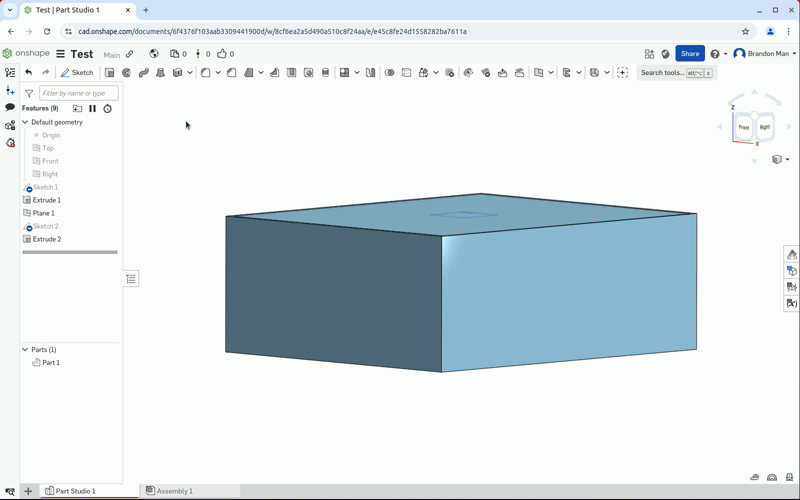
key(left, 3)
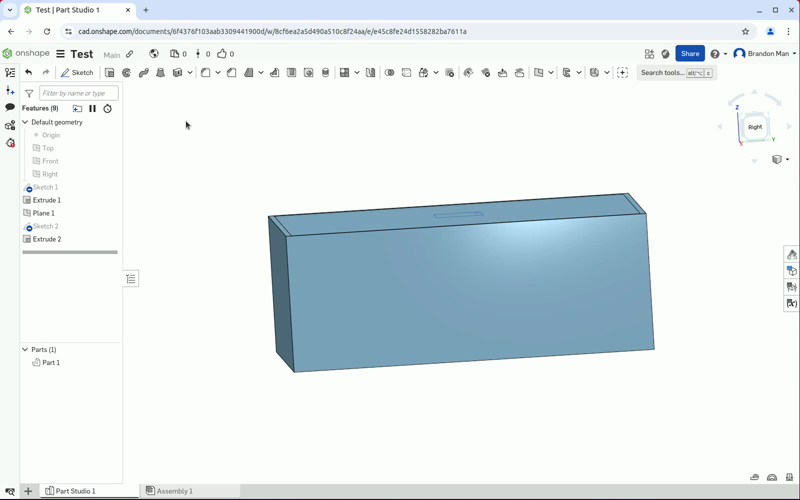
key(right, 3)
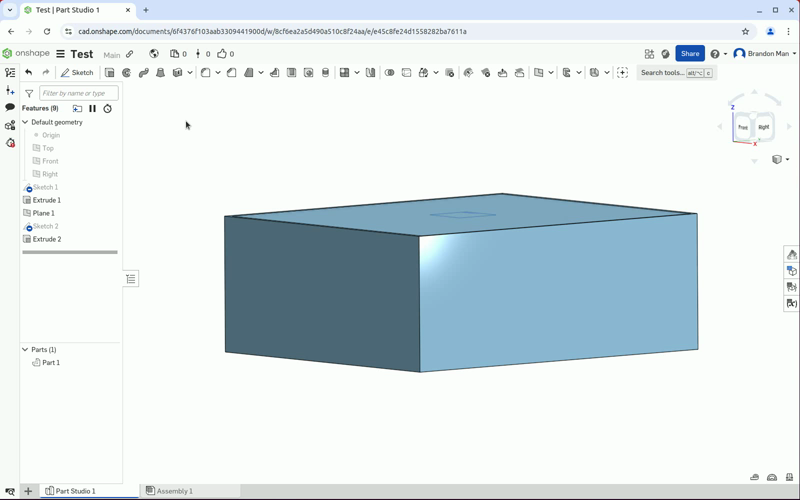
key(down, 3)
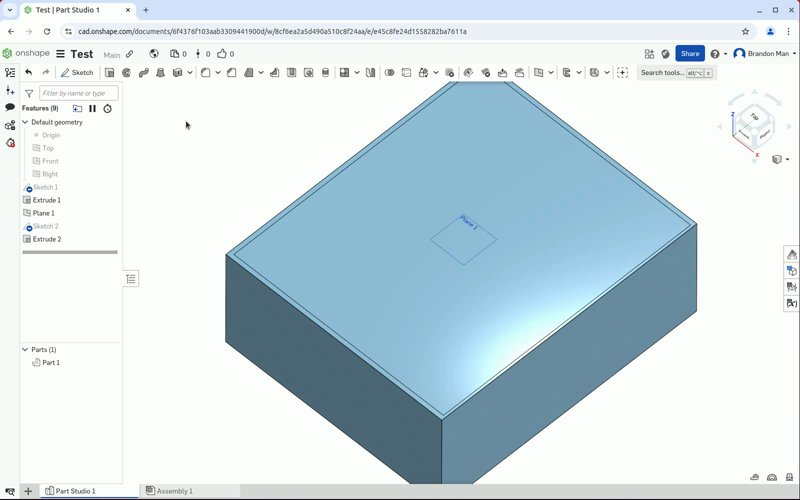
mouse_move(73, 189)
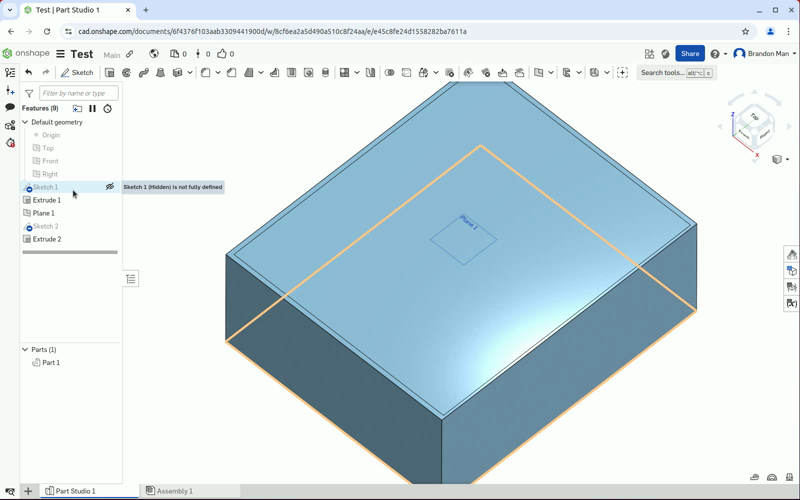
click(73, 189)